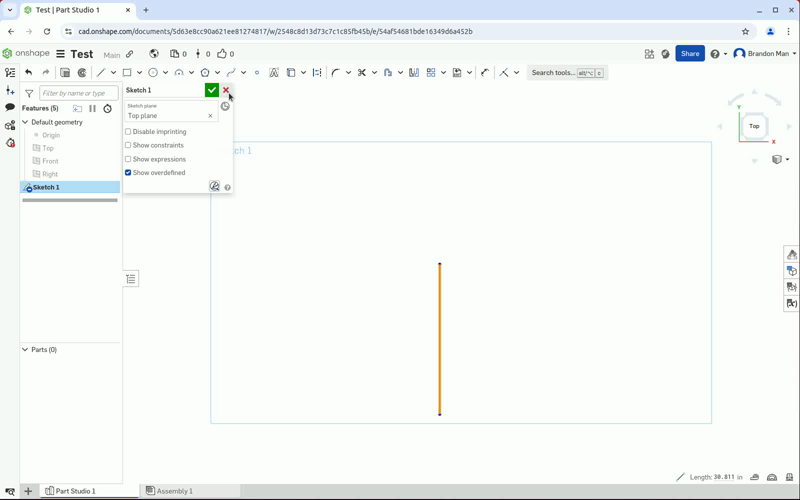
key(shift+h)
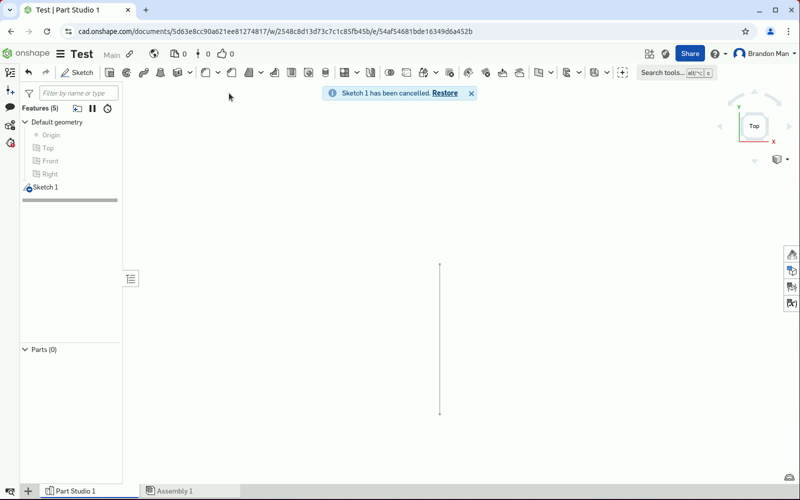
mouse_move(73, 352)
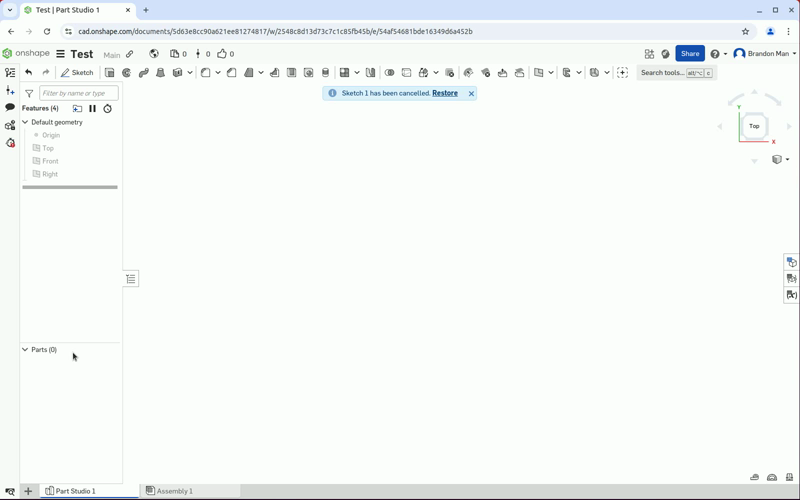
key(y)
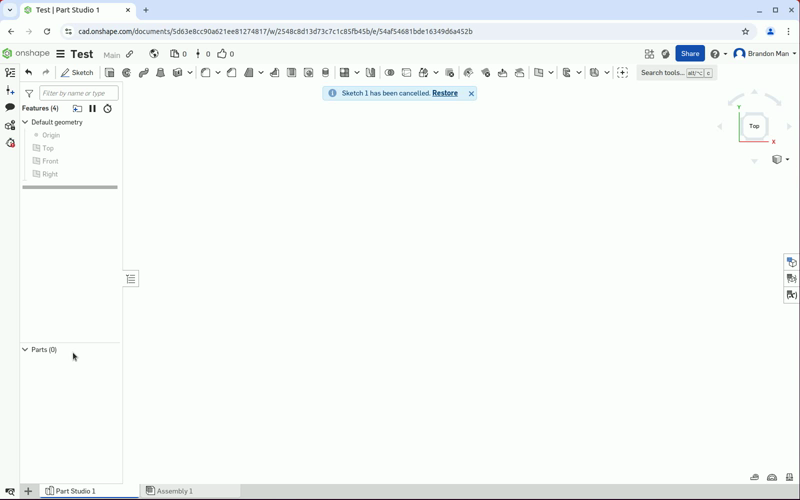
key(shift+p)
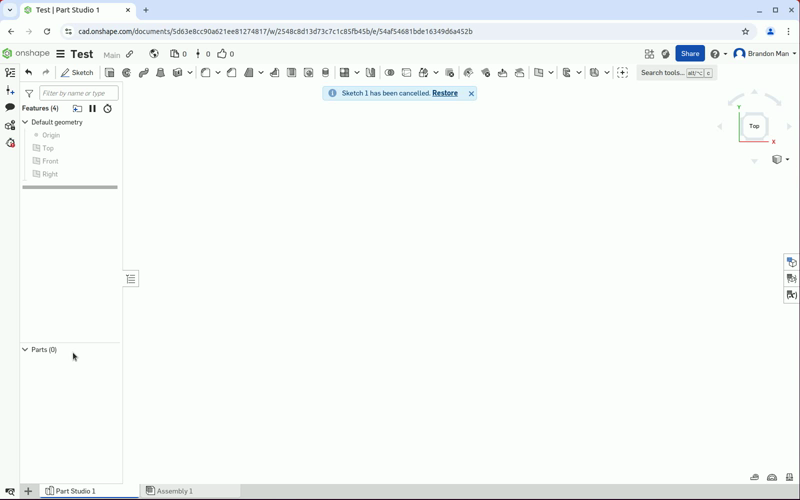
key(space)
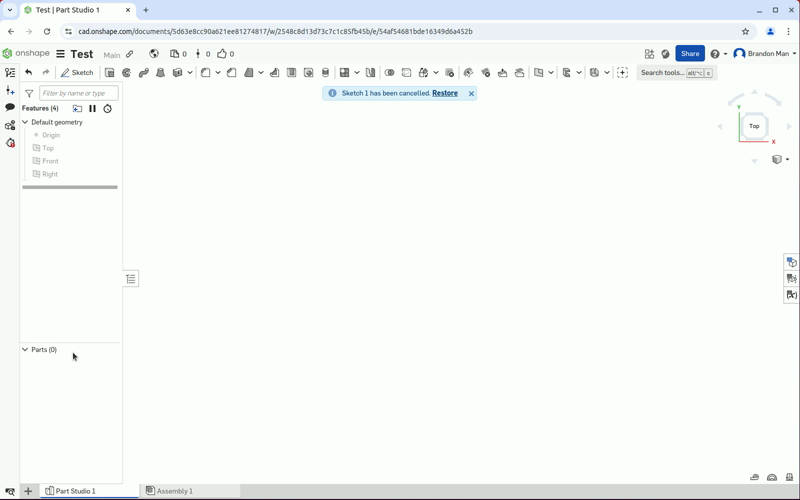
key_down(shift)
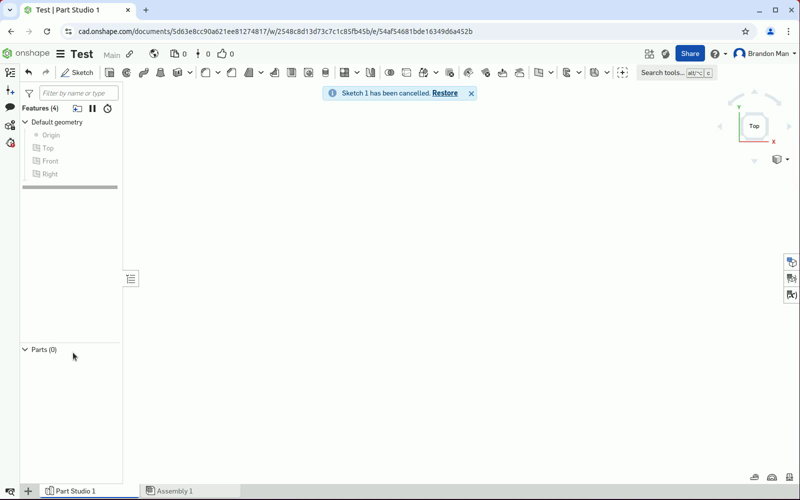
key(up)
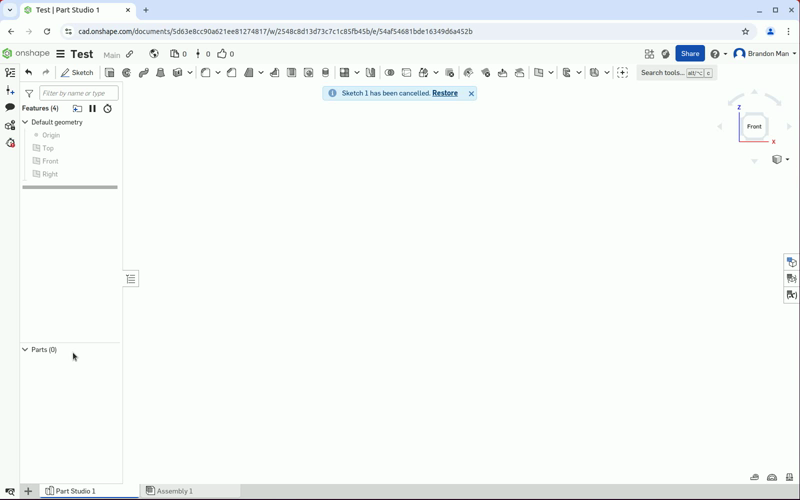
key_up(shift)
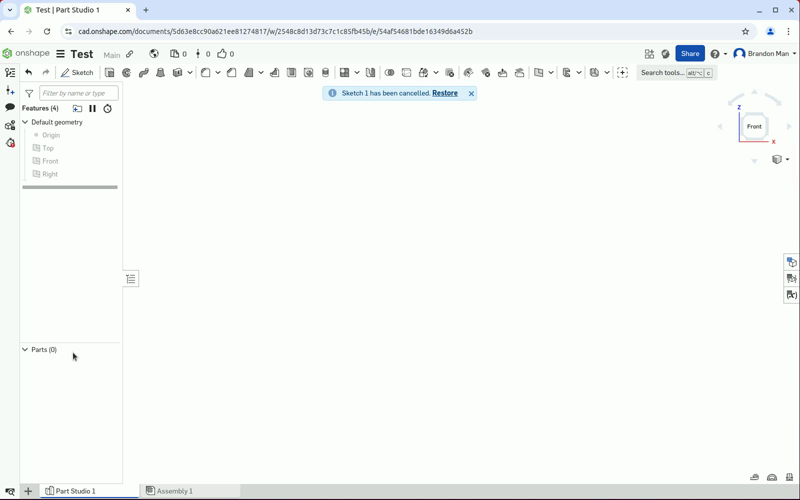
key(space)
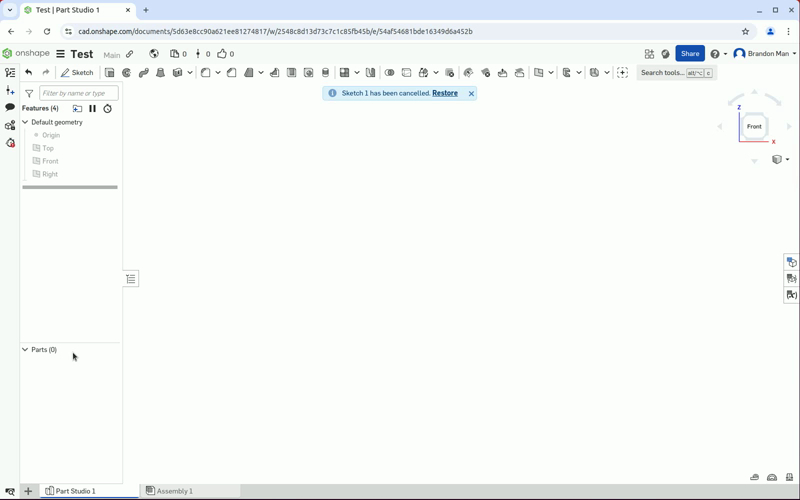
key_down(shift)
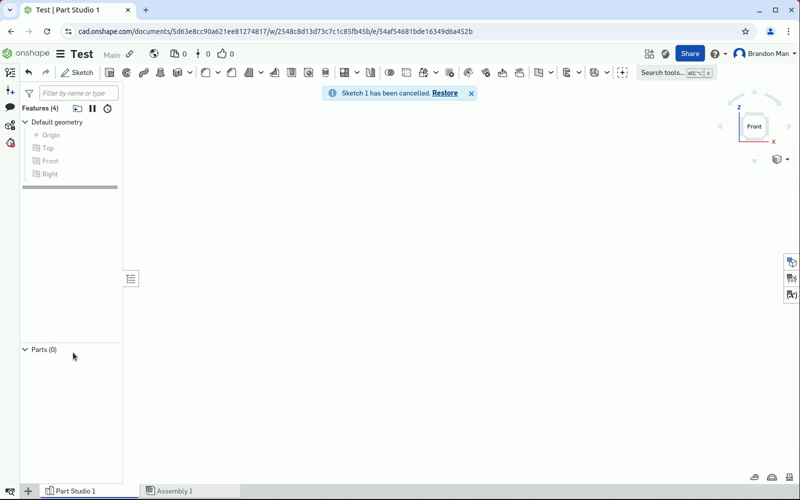
key(left)
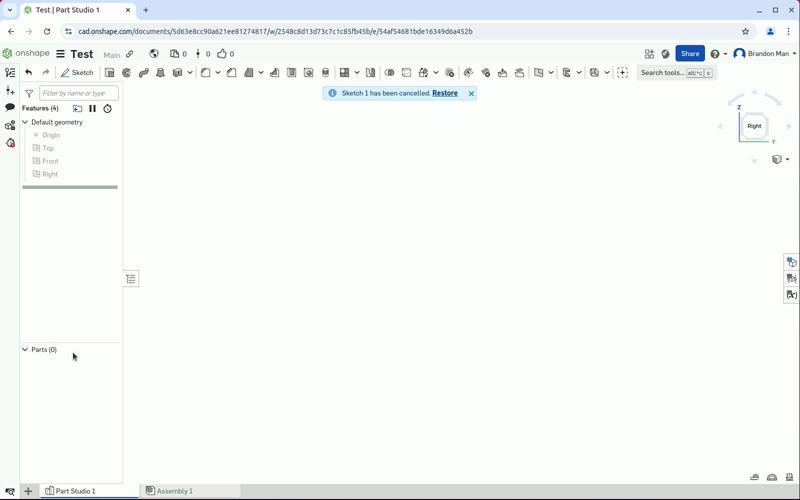
key_up(shift)
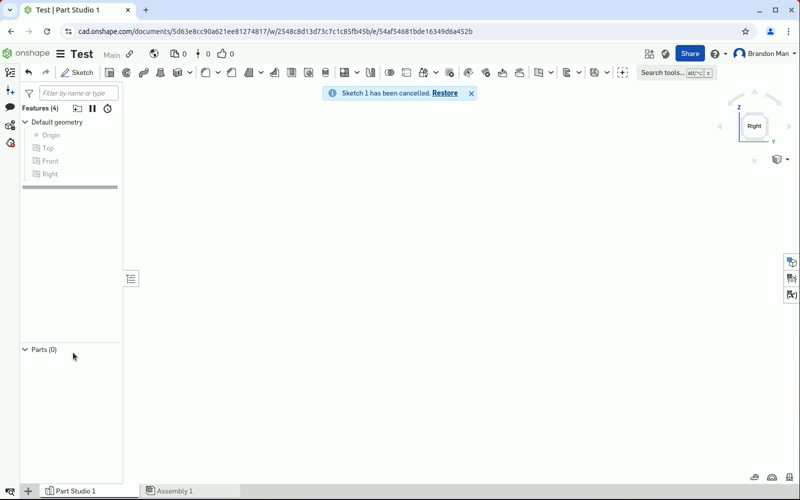
mouse_move(73, 352)
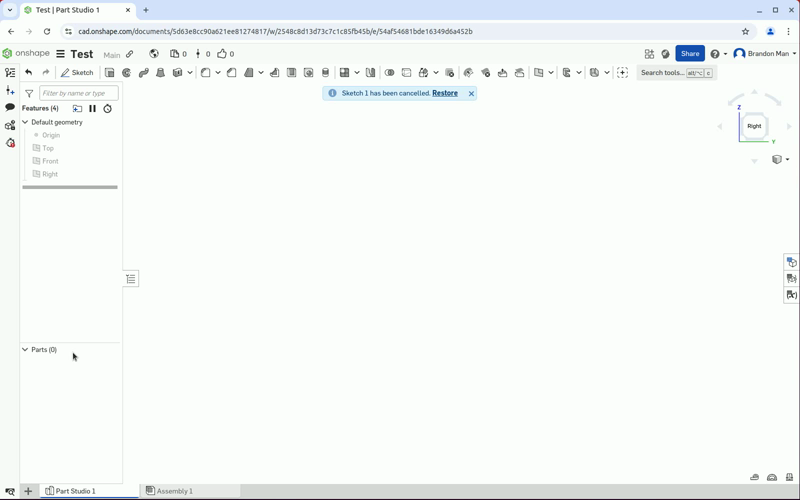
key(shift+y)
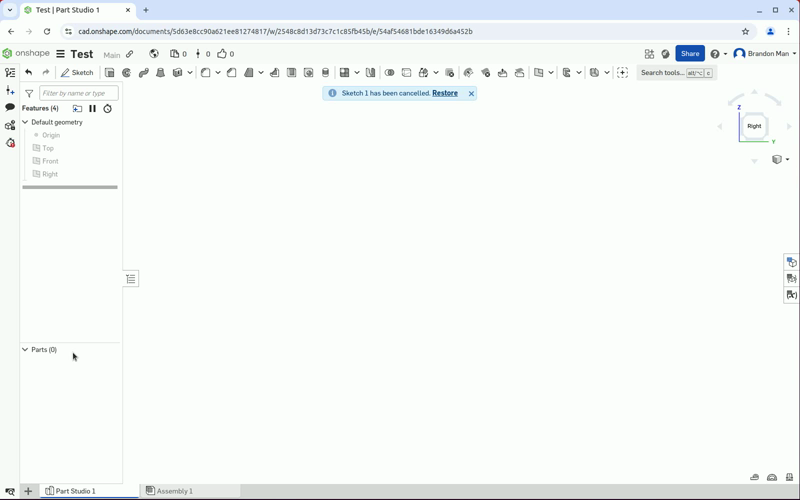
key(shift+s)
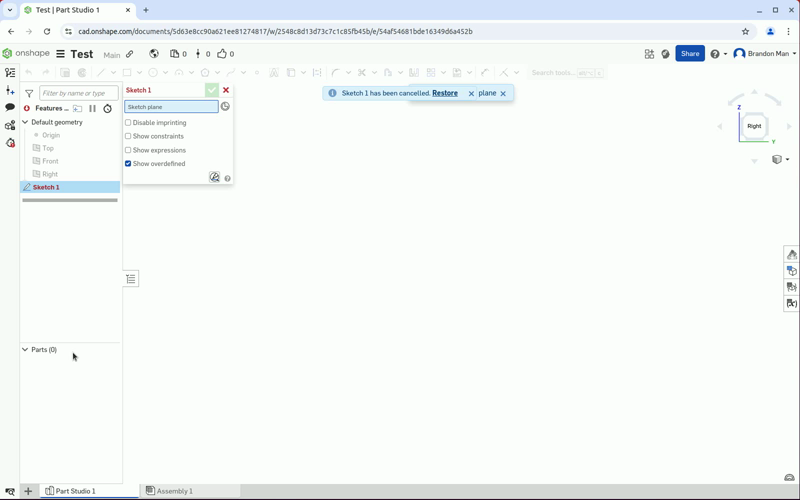
mouse_move(73, 176)
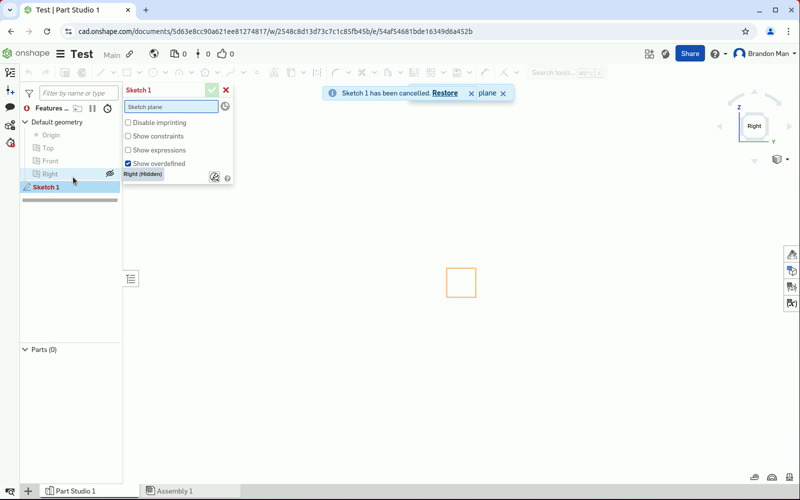
click(73, 176)
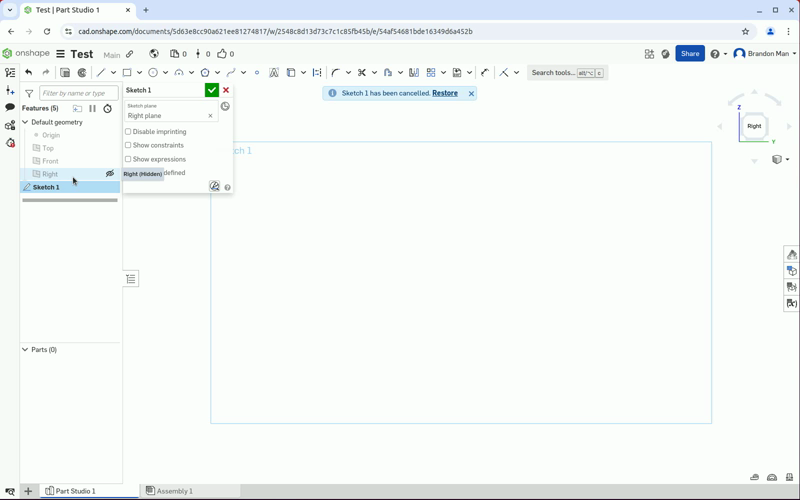
mouse_move(73, 352)
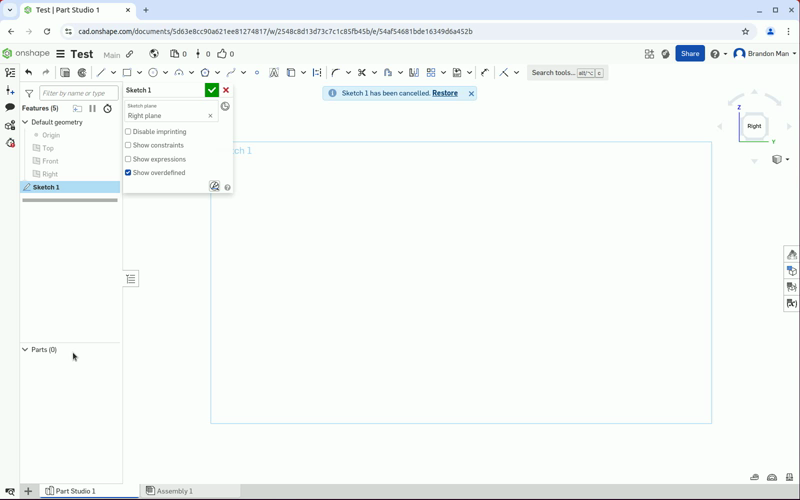
key(y)
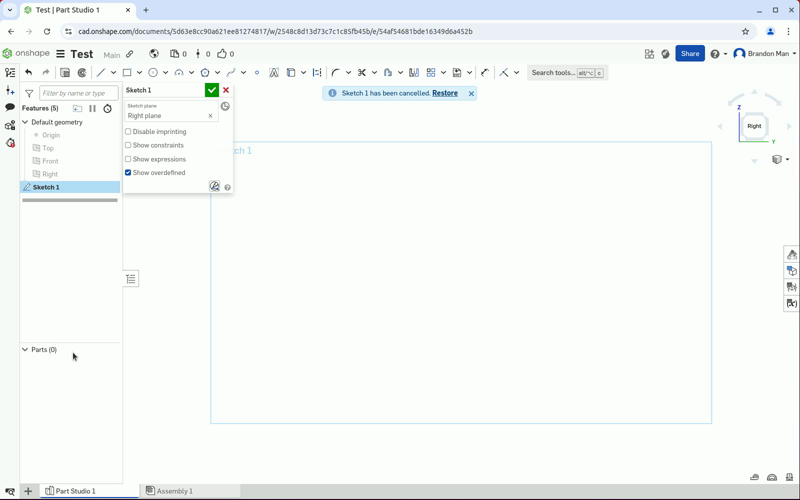
key(l)
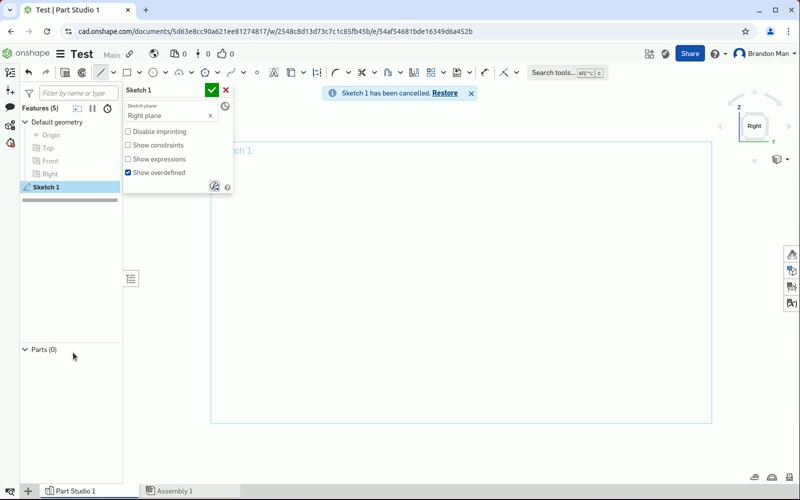
key_down(shift)
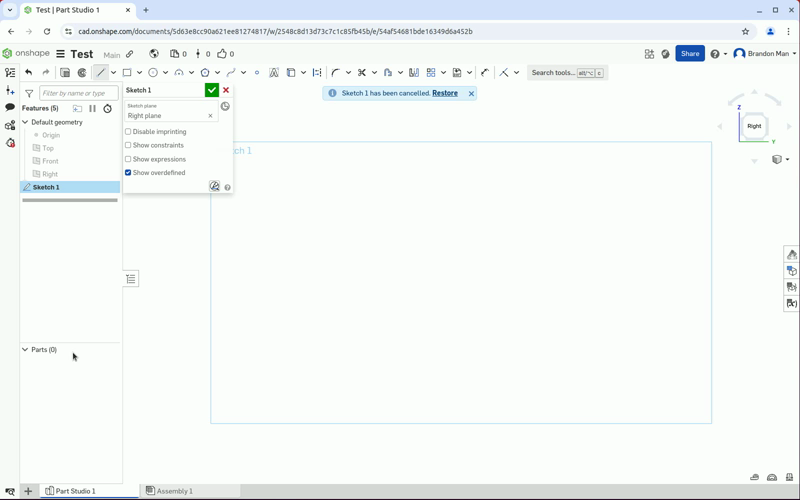
mouse_move(460, 282)
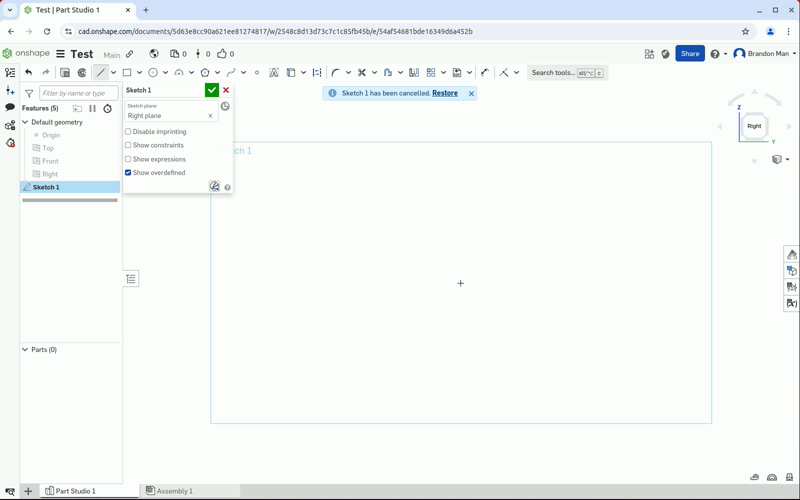
click(460, 282)
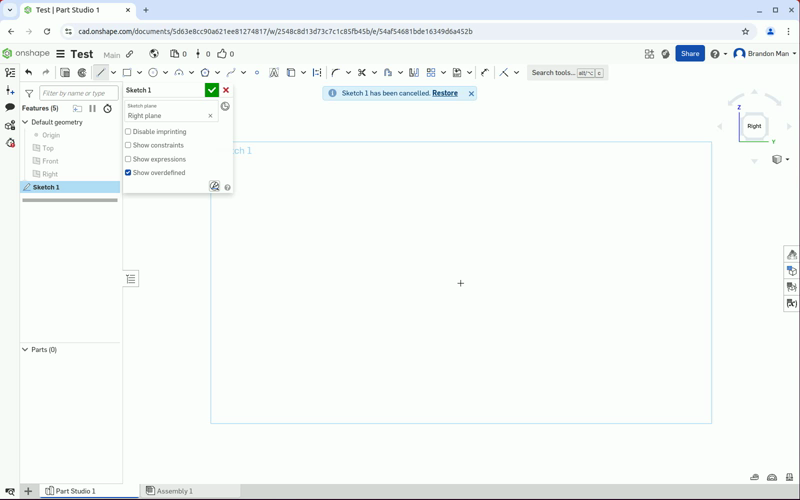
key_up(shift)
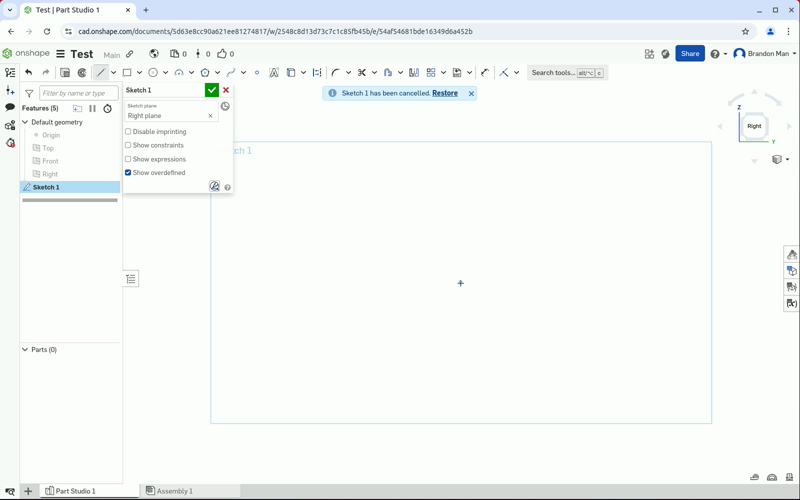
key_down(shift)
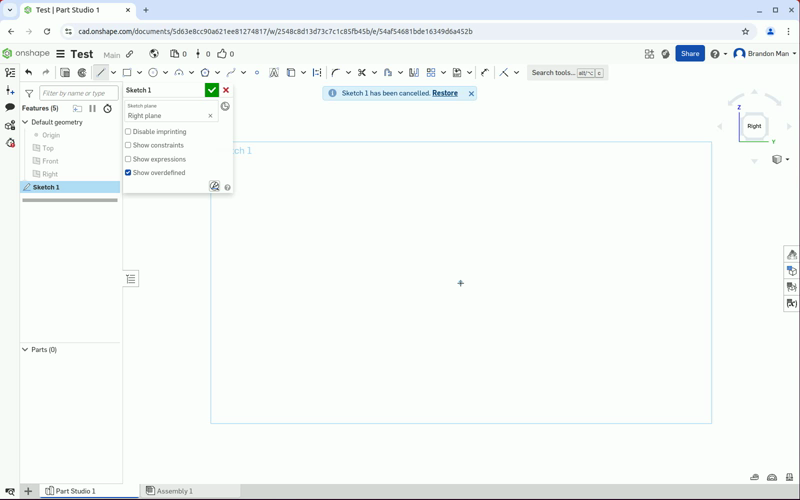
mouse_move(536, 282)
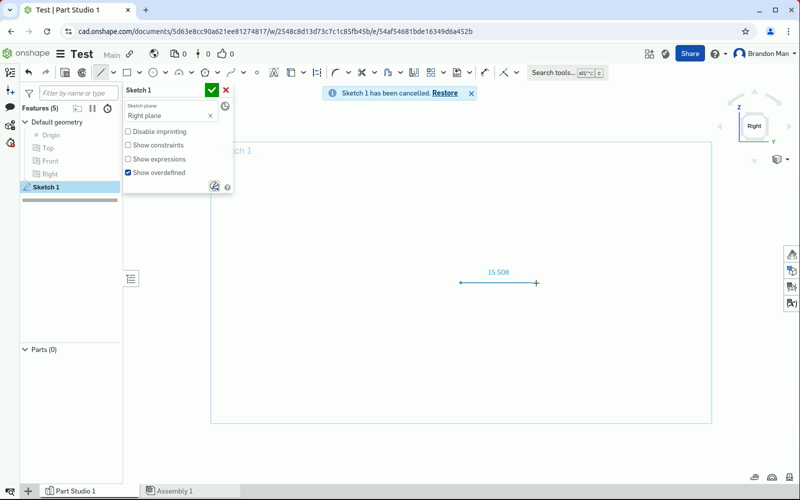
click(536, 282)
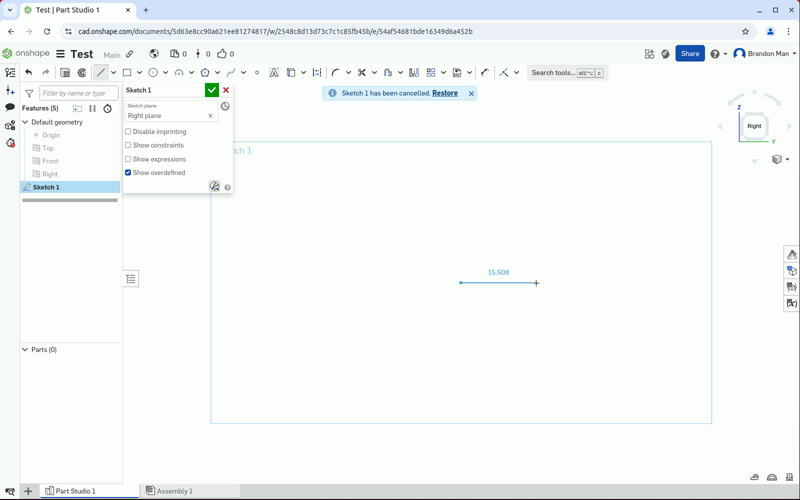
key_up(shift)
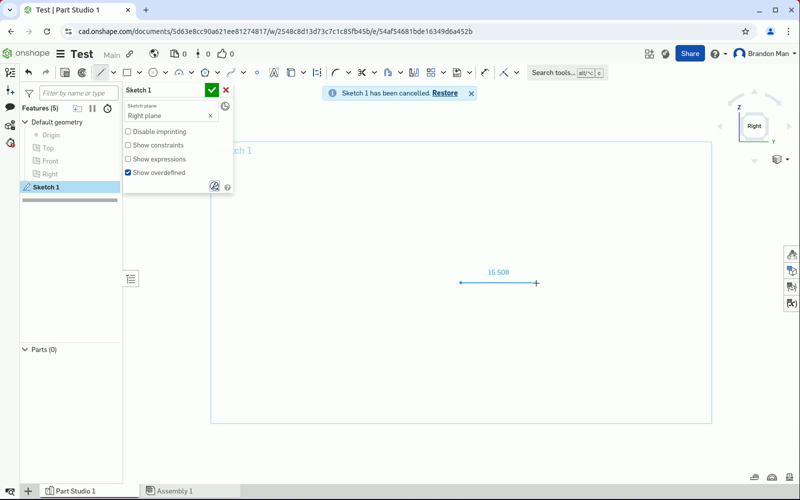
key_down(shift)
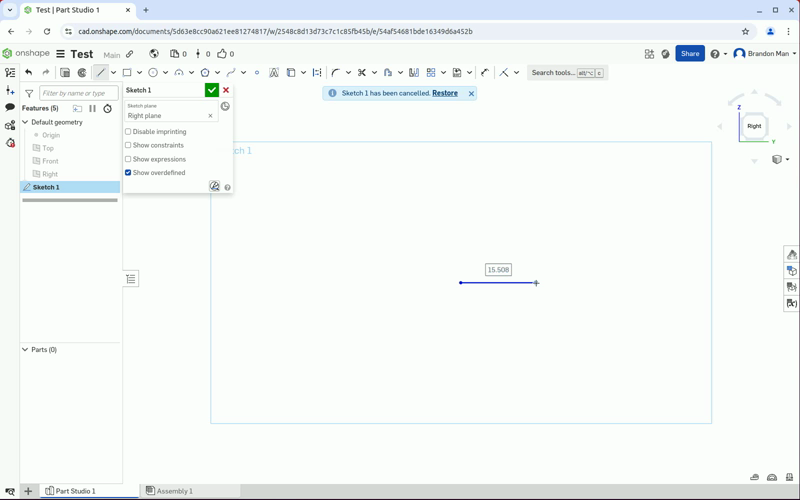
mouse_move(566, 282)
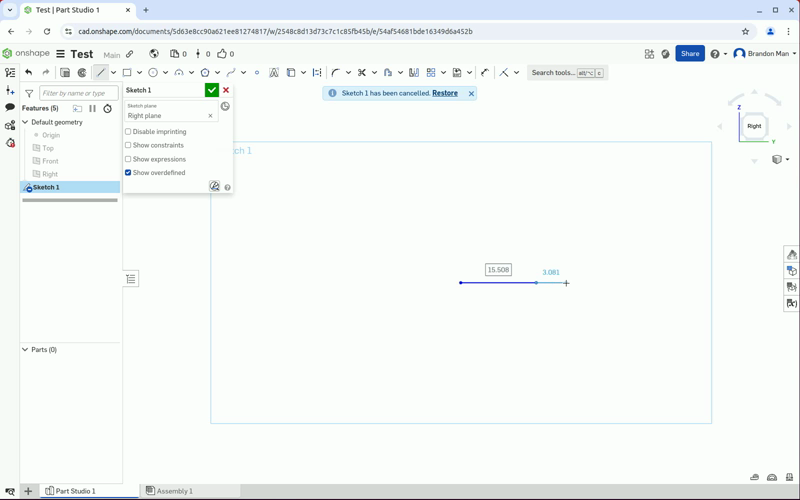
mouse_move(536, 226)
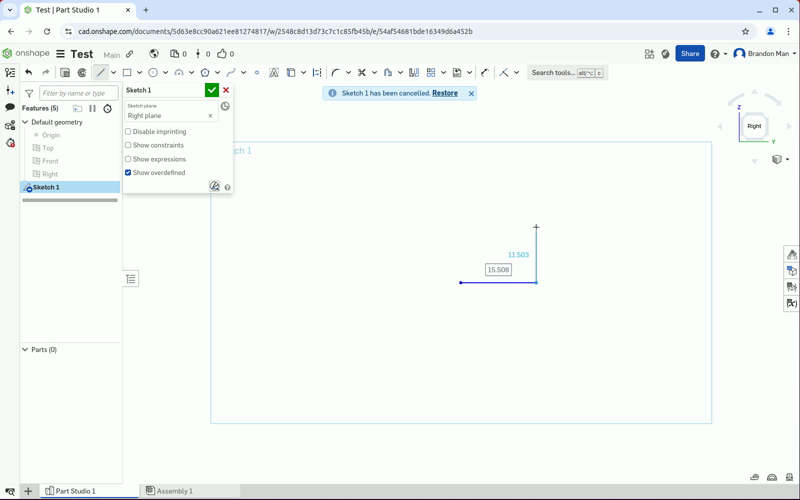
click(536, 226)
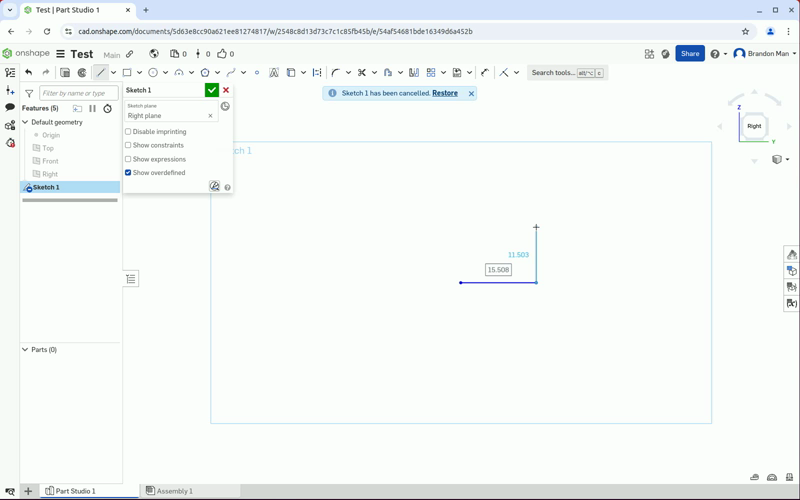
key_up(shift)
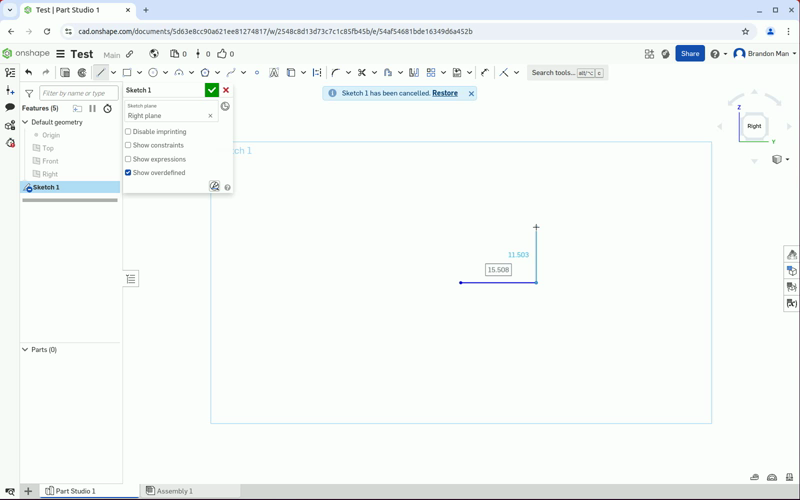
key_down(shift)
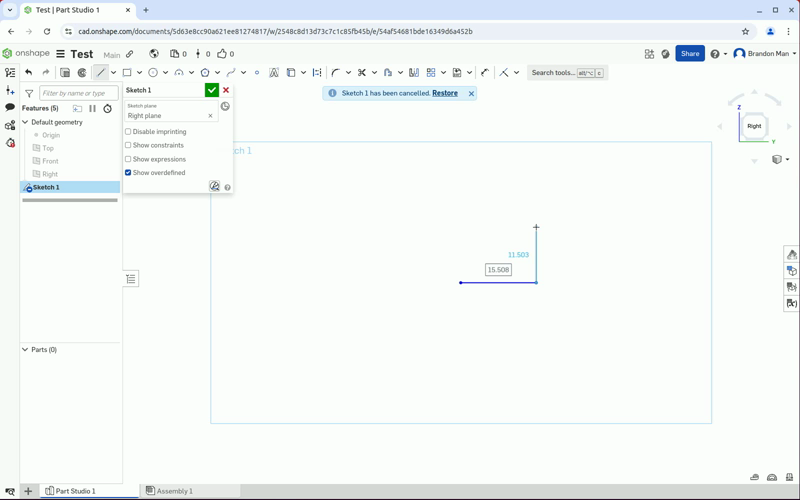
mouse_move(566, 226)
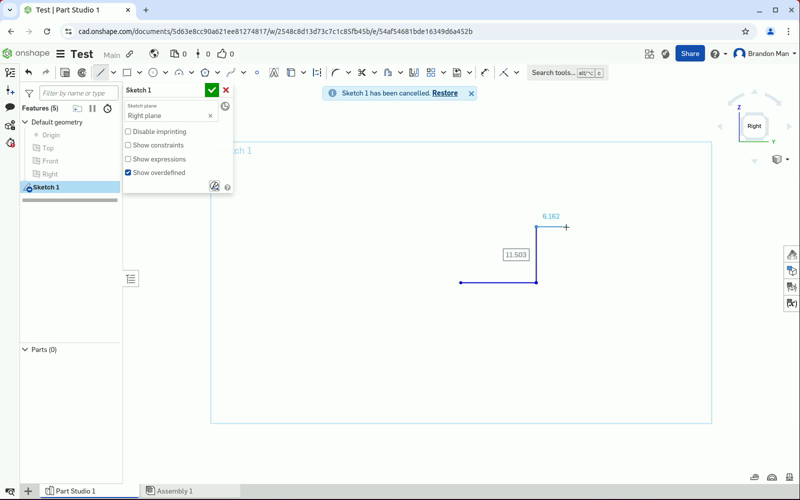
mouse_move(517, 226)
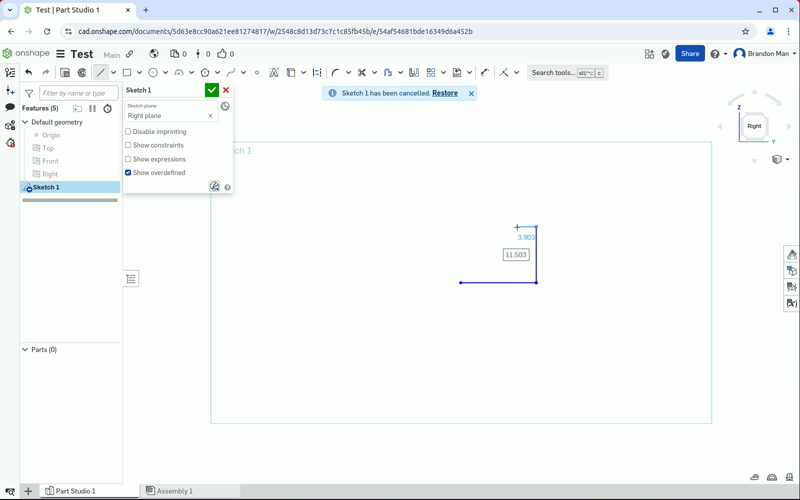
click(517, 226)
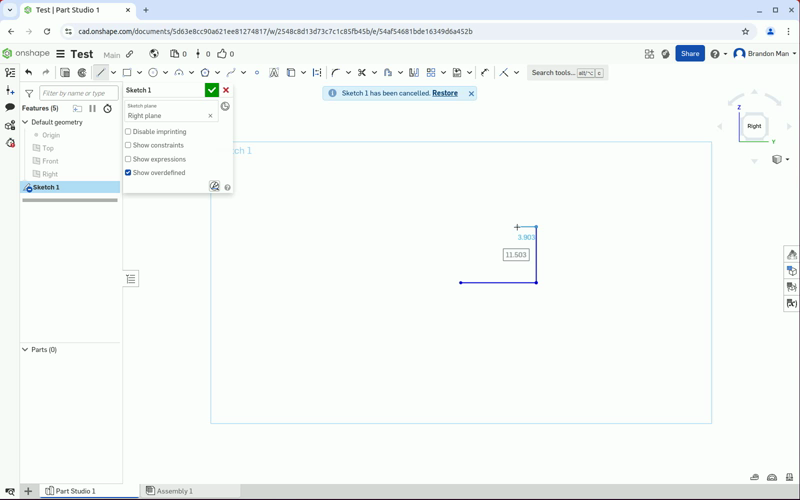
key_up(shift)
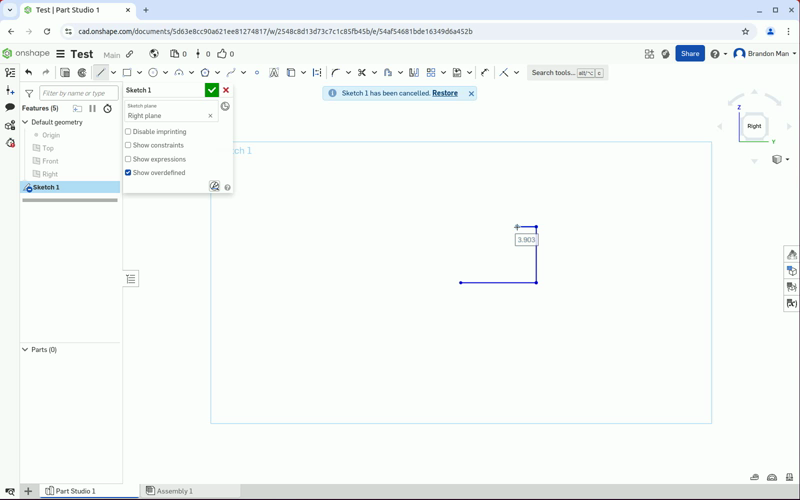
key_down(shift)
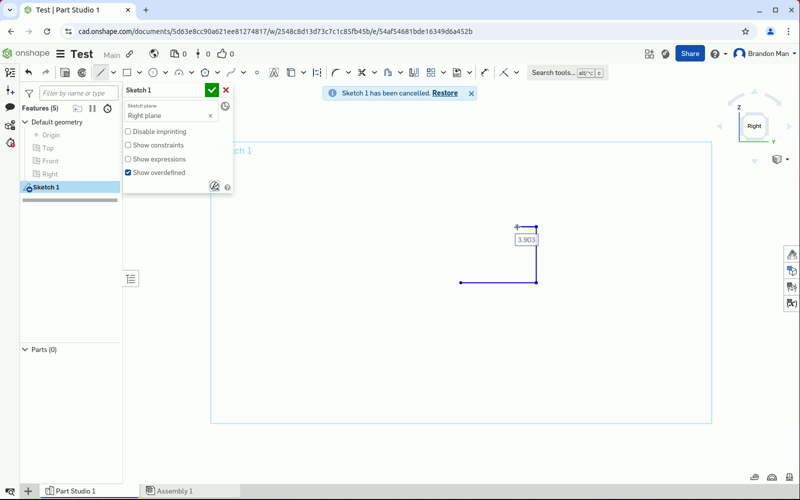
mouse_move(547, 226)
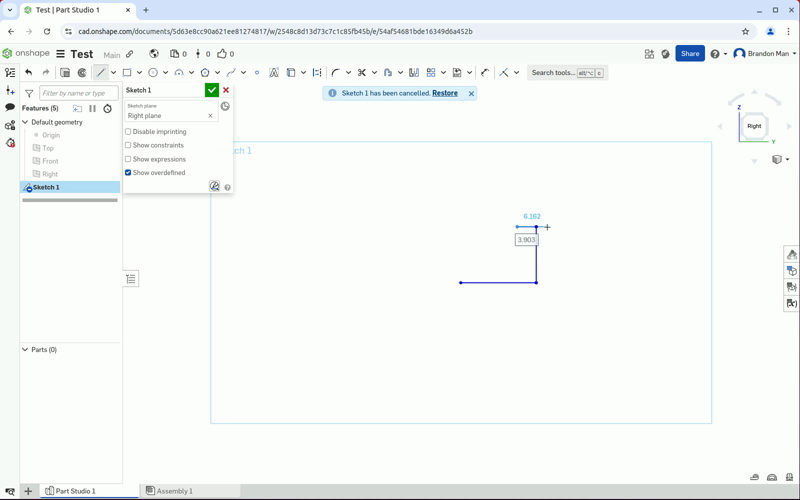
mouse_move(517, 264)
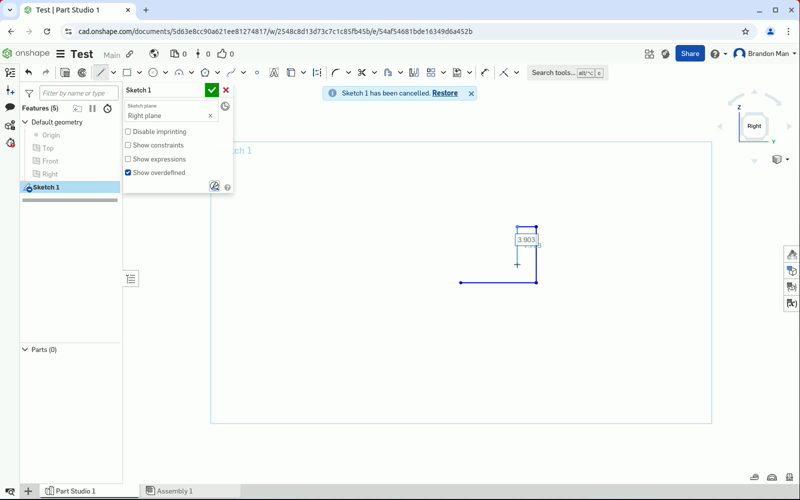
click(517, 264)
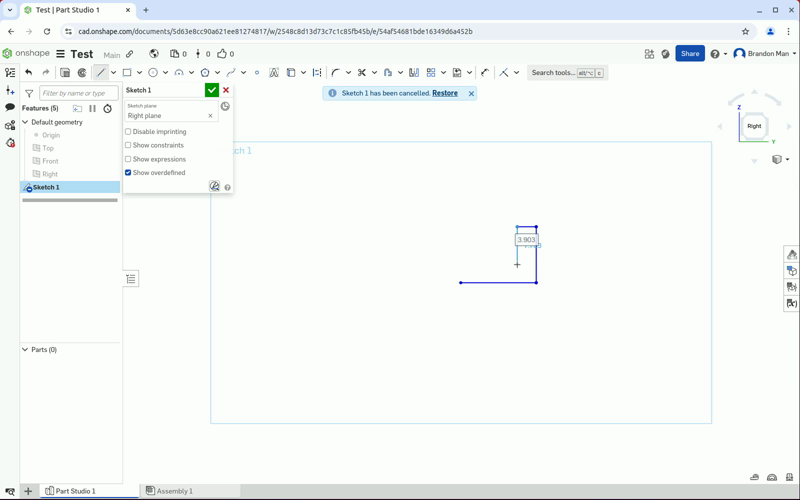
key_up(shift)
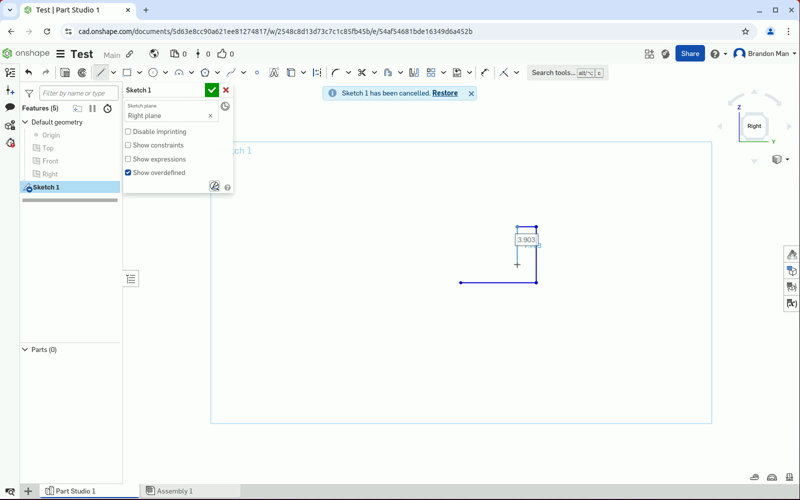
key_down(shift)
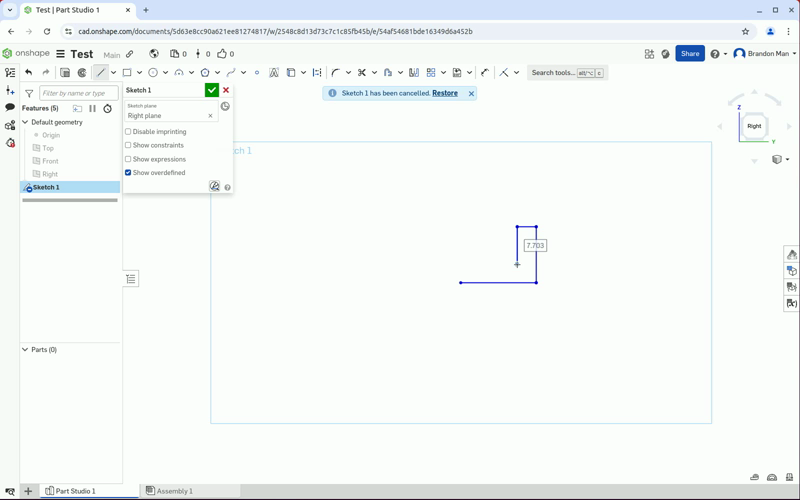
mouse_move(547, 264)
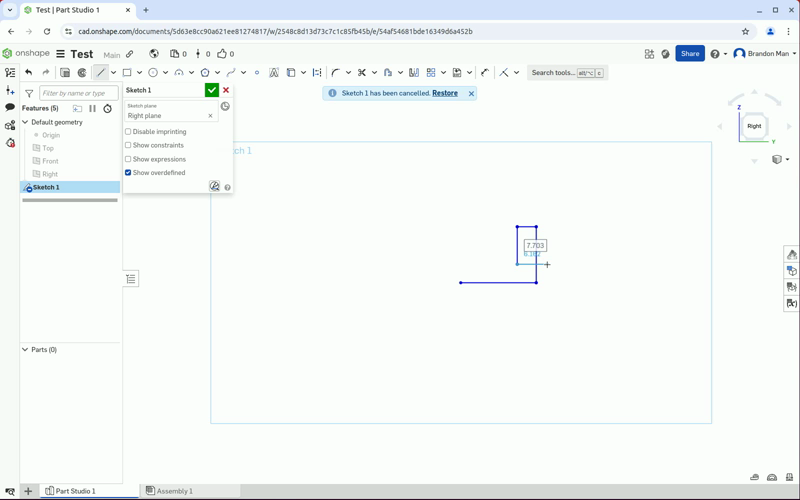
mouse_move(460, 264)
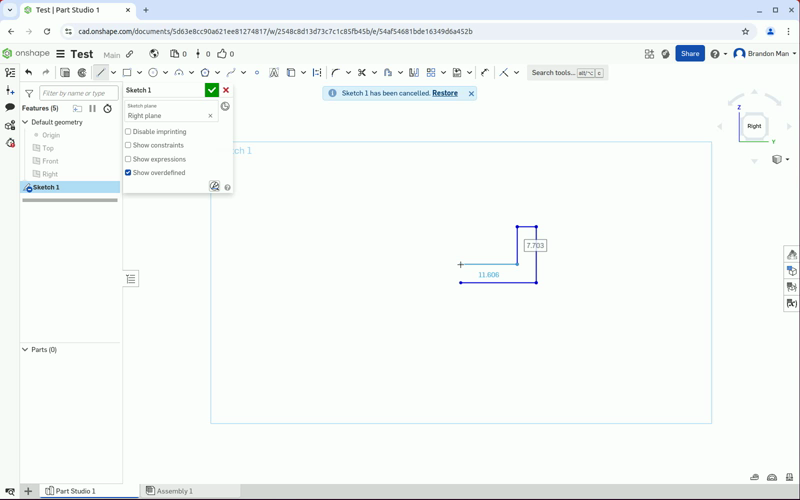
click(460, 264)
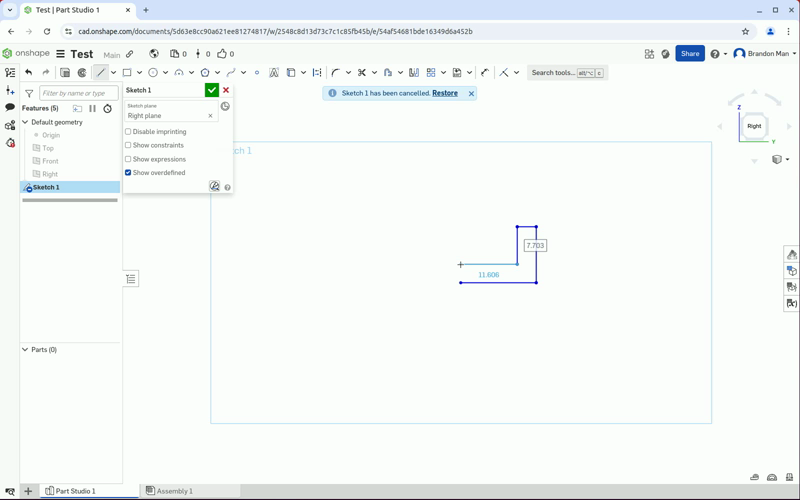
key_up(shift)
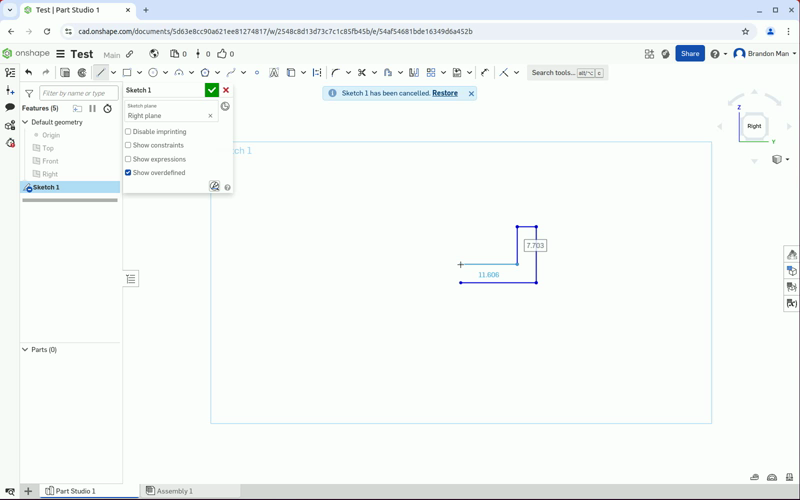
mouse_move(490, 264)
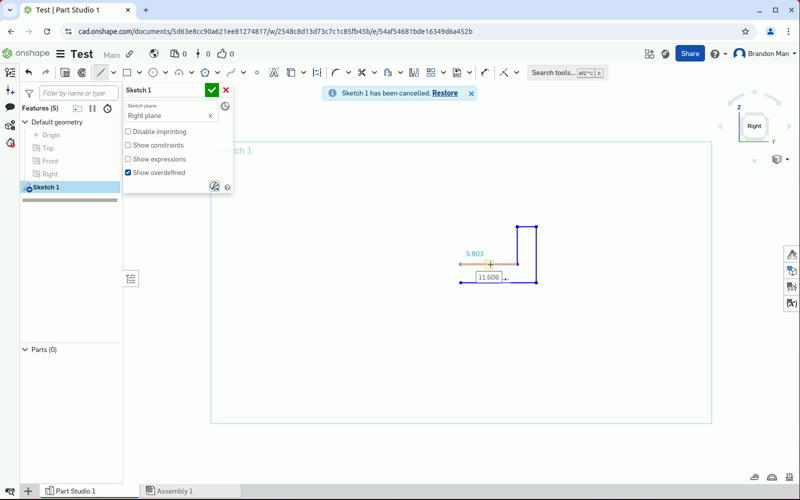
key_down(shift)
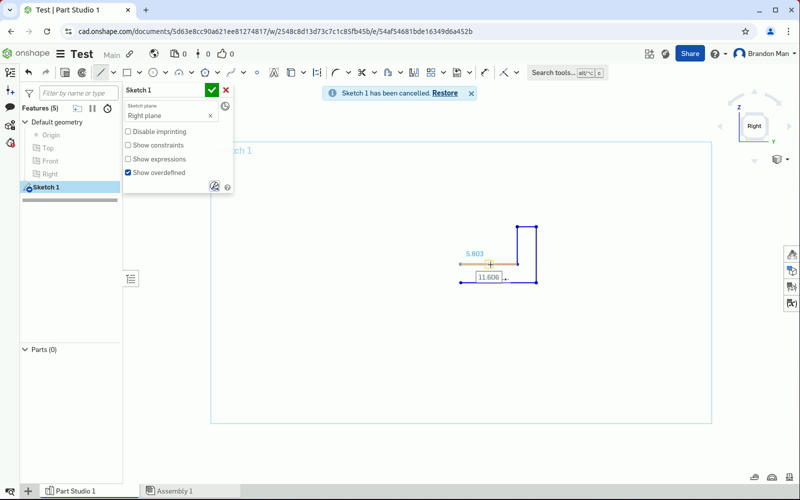
mouse_move(460, 282)
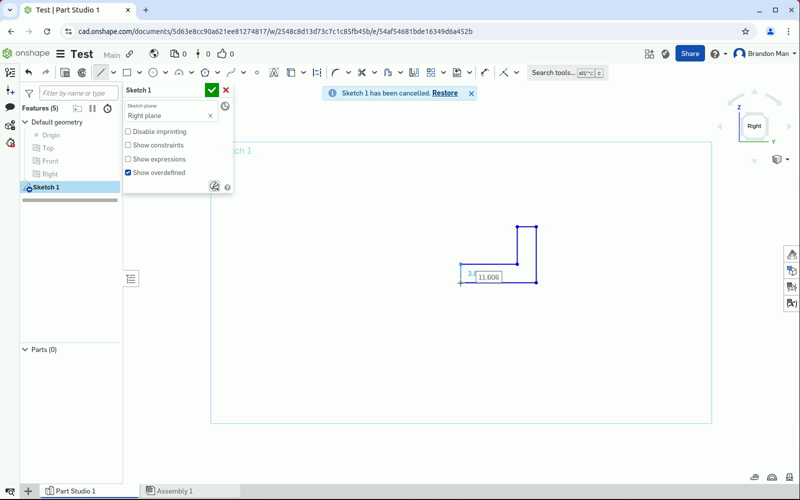
key_up(shift)
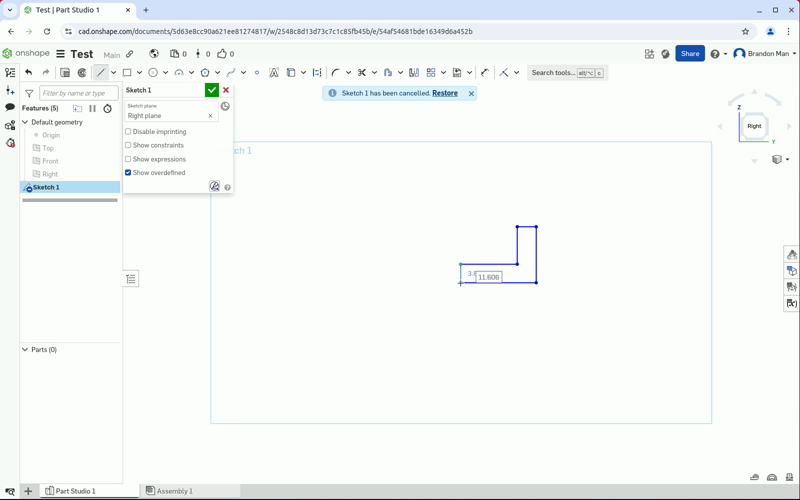
click(460, 282)
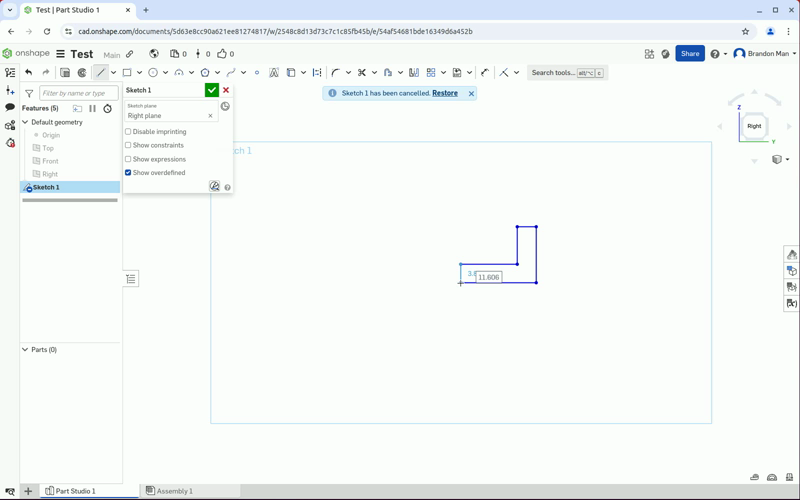
key(esc)
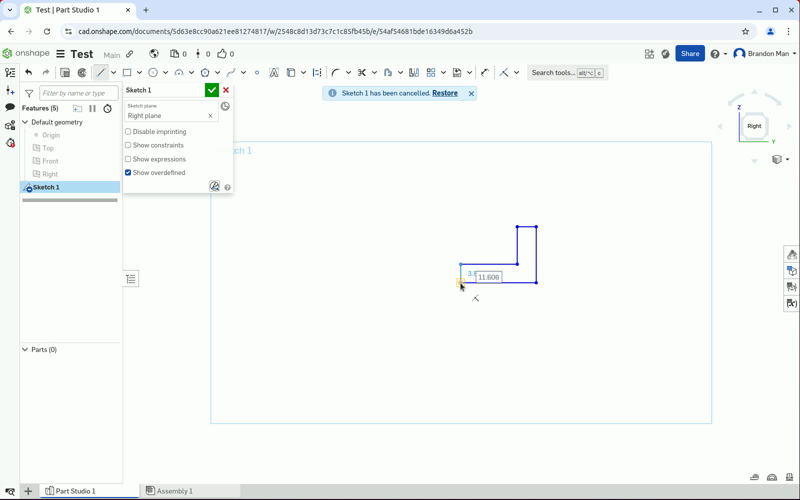
mouse_move(512, 272)
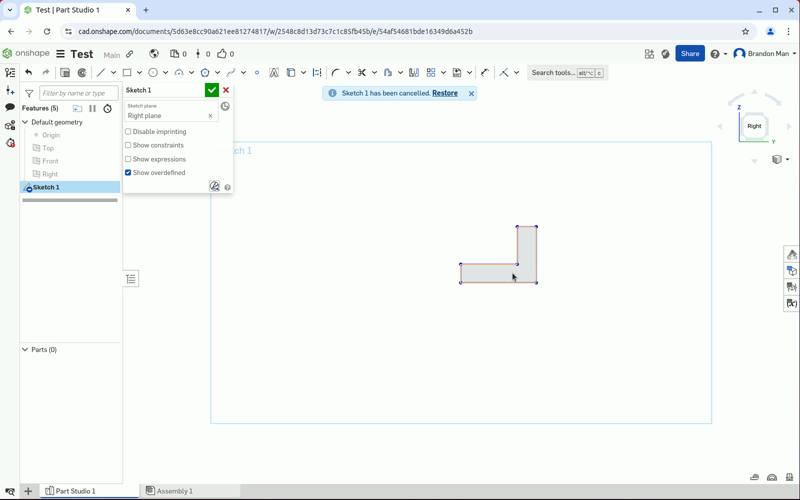
click(512, 272)
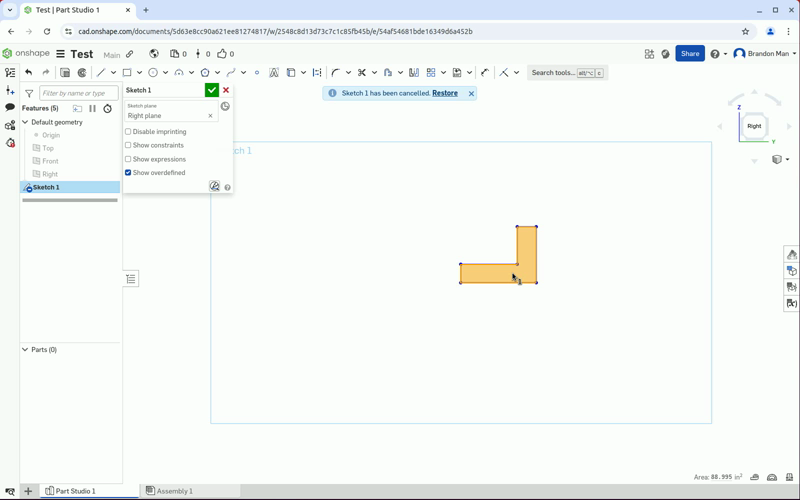
mouse_move(73, 352)
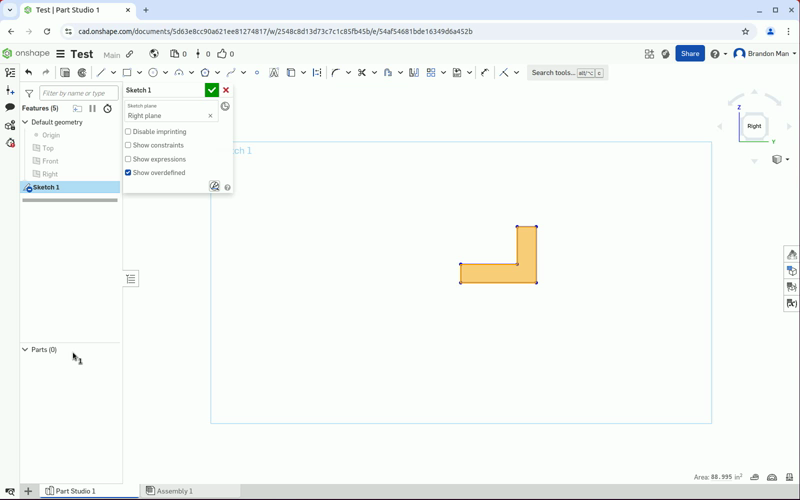
key(shift+y)
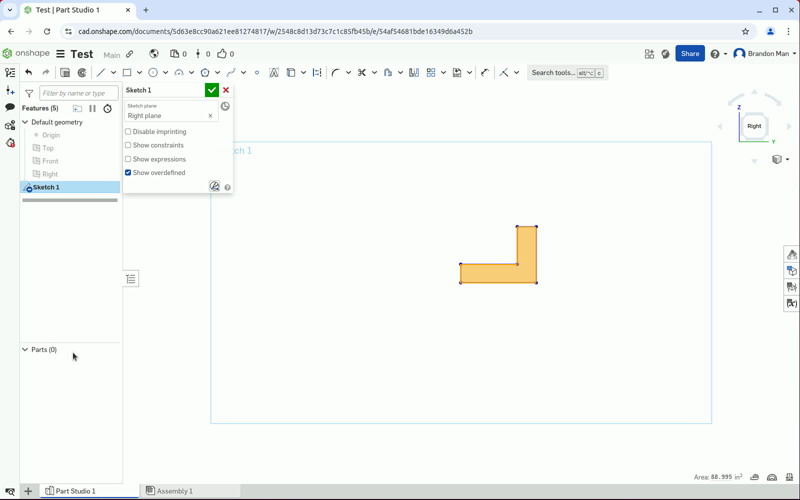
key(shift+e)
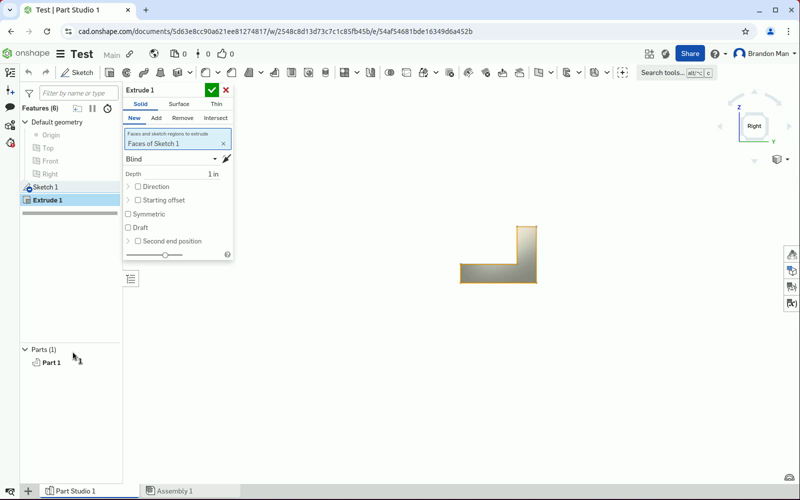
mouse_move(143, 106)
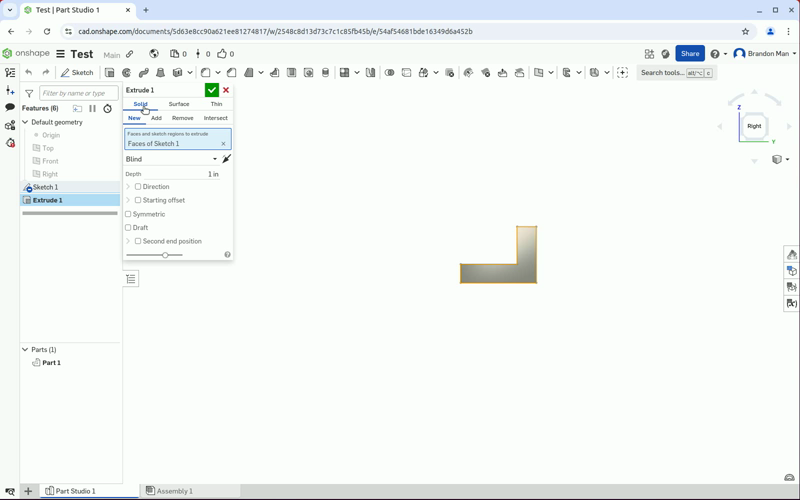
click(143, 106)
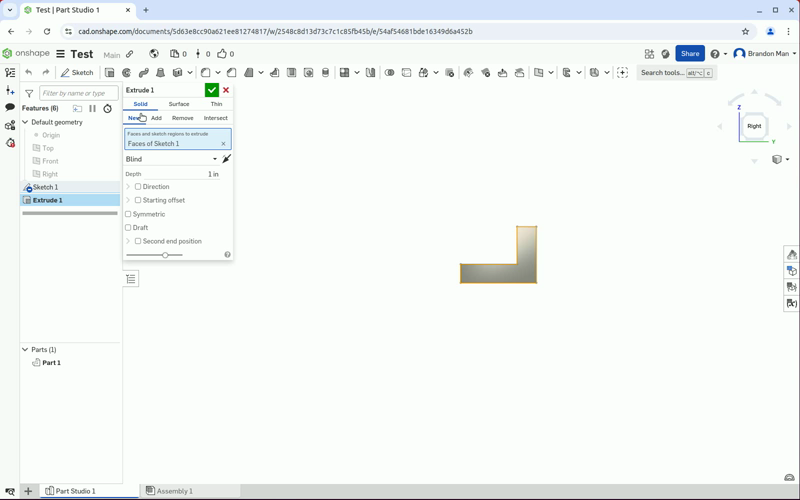
mouse_move(137, 120)
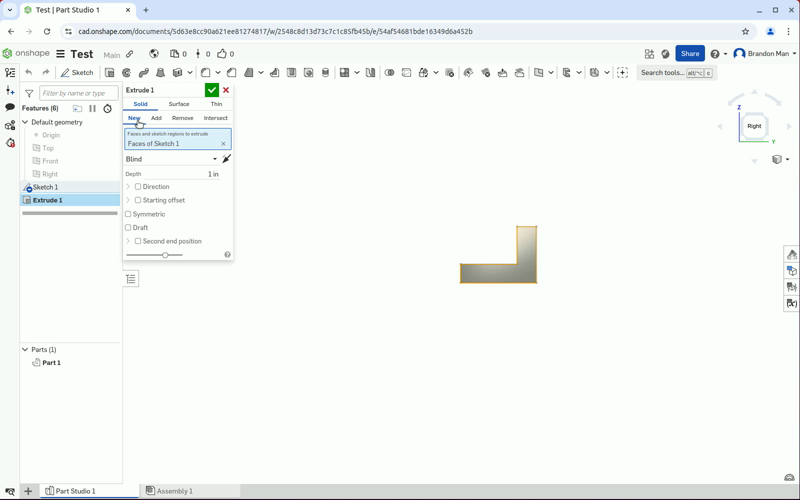
click(137, 120)
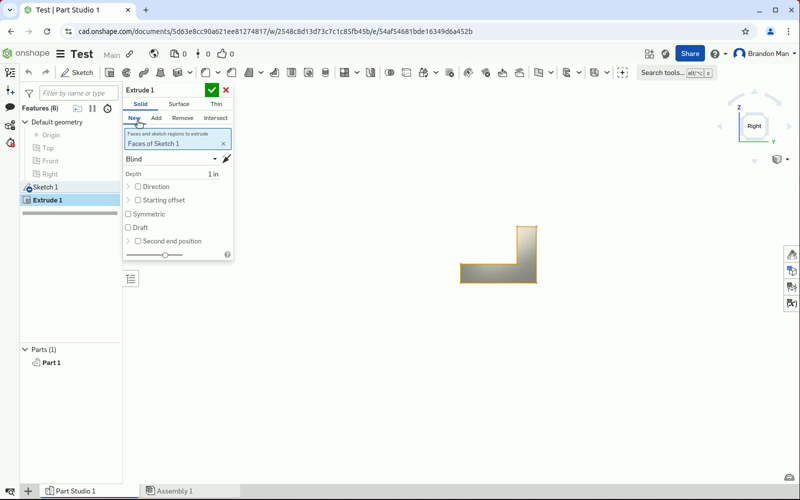
key(tab, 4)
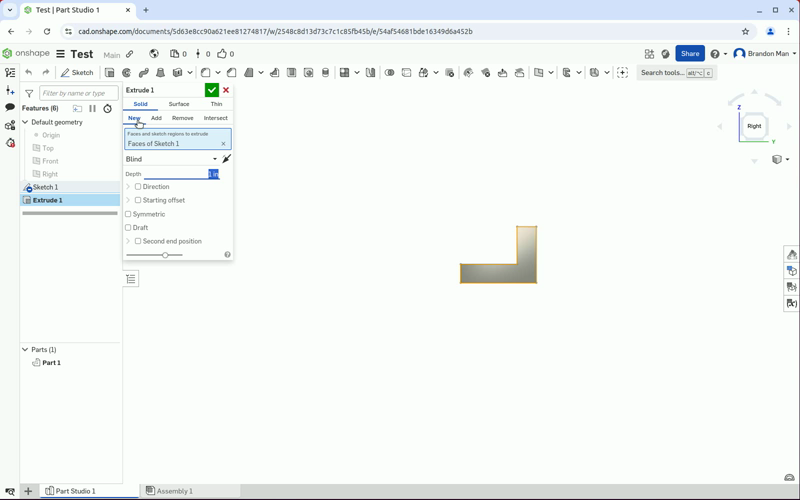
text(23.108)
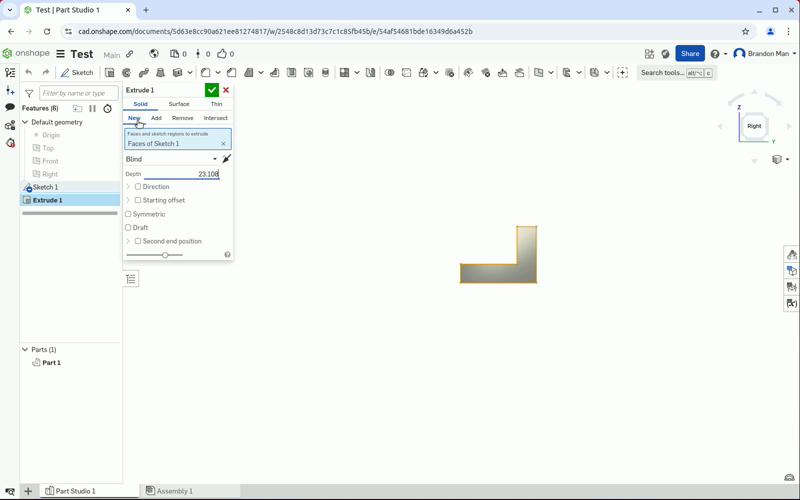
key(enter)
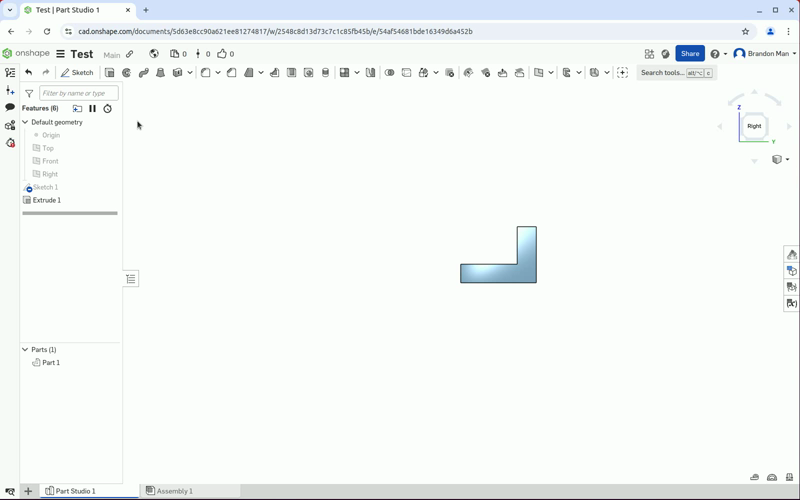
key(shift+h)
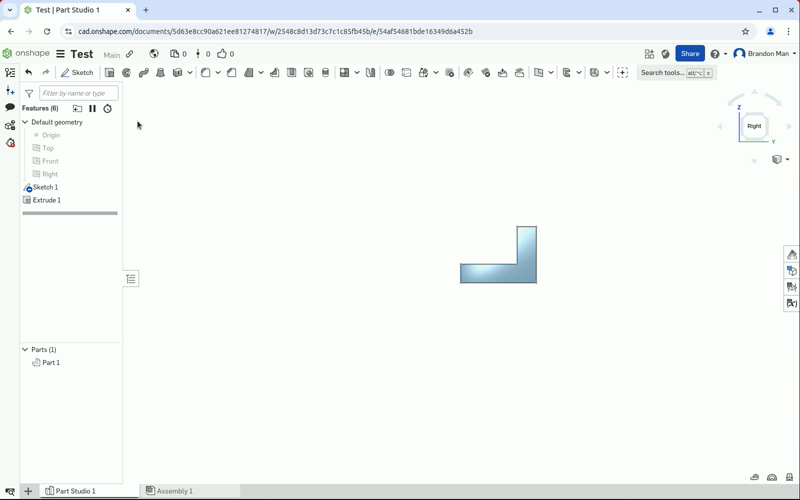
key(shift+h)
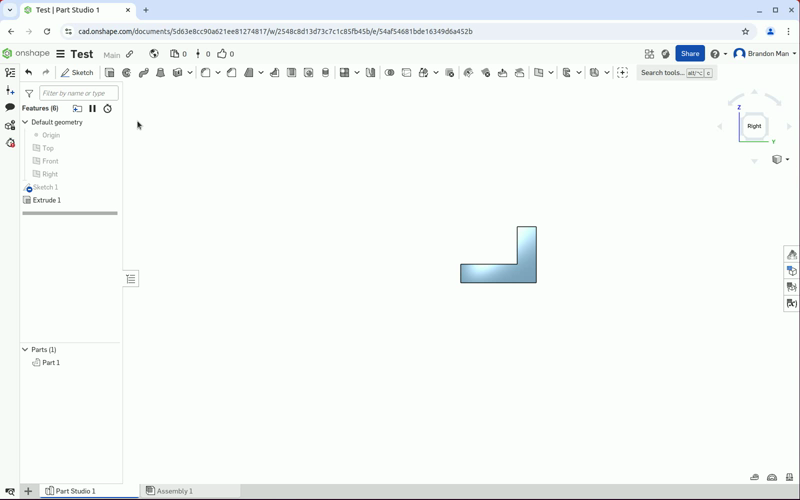
mouse_move(73, 189)
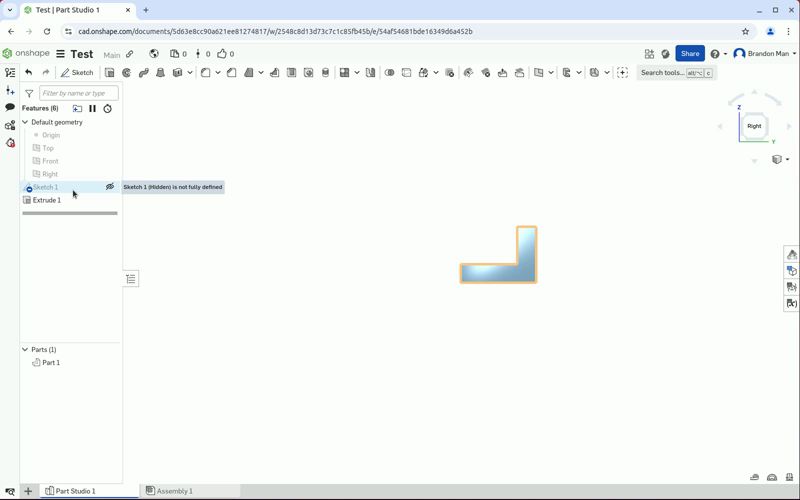
click(73, 189)
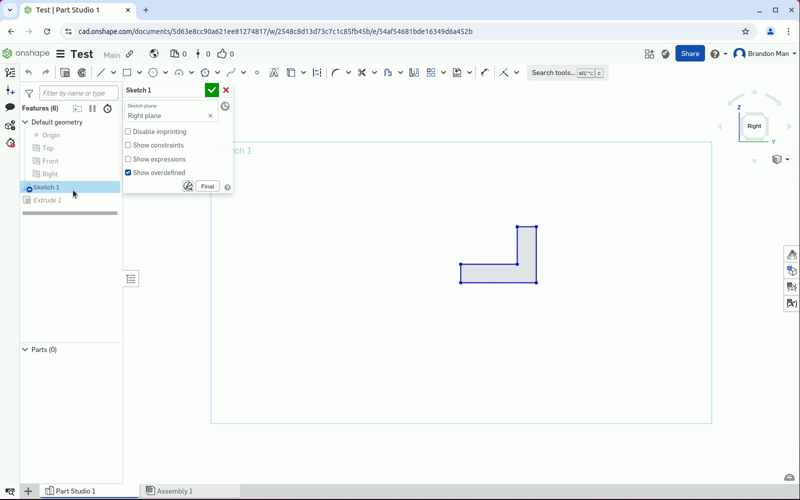
mouse_move(229, 92)
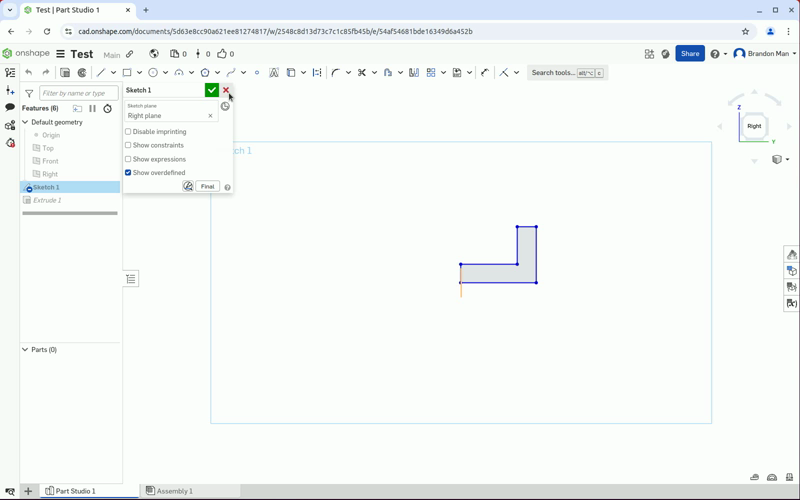
click(229, 92)
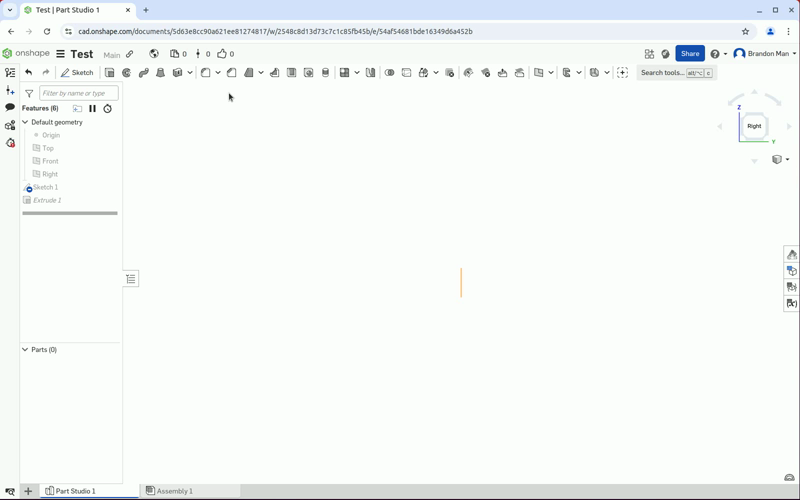
mouse_move(73, 352)
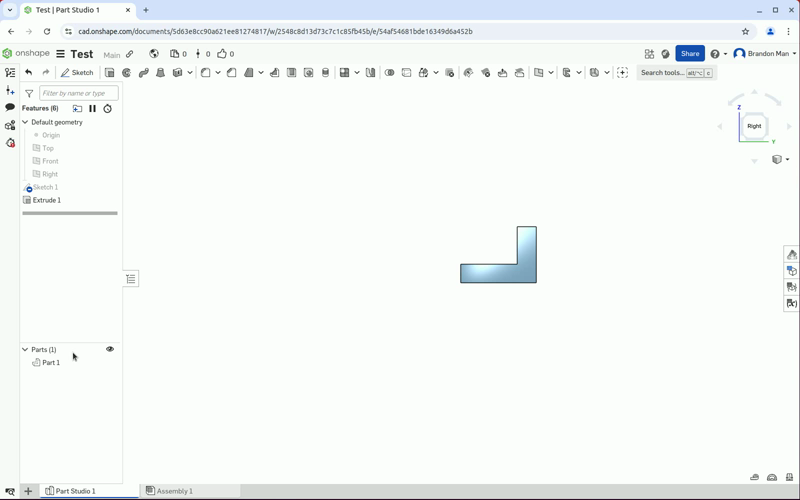
key(y)
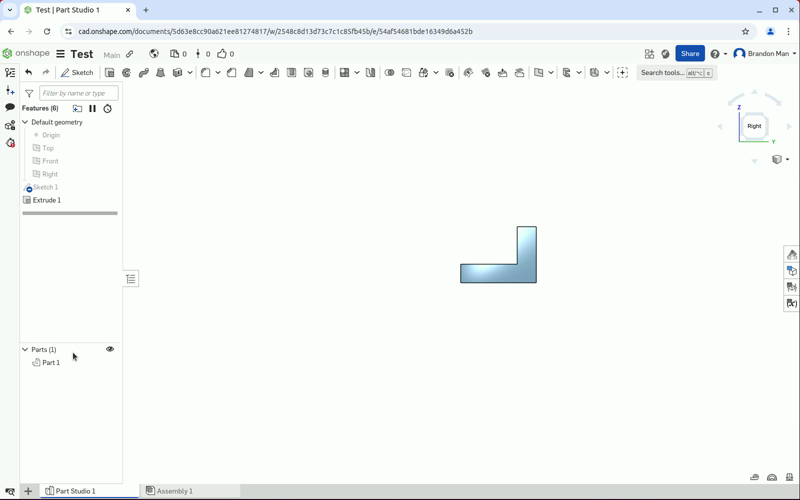
key(shift+p)
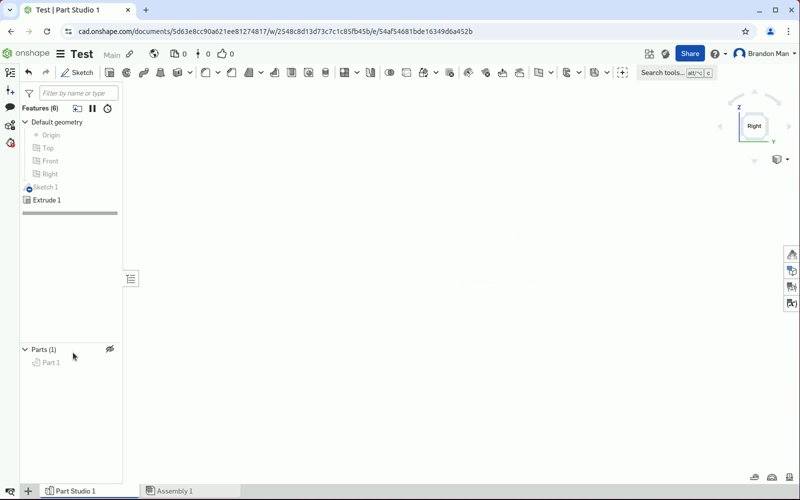
key(space)
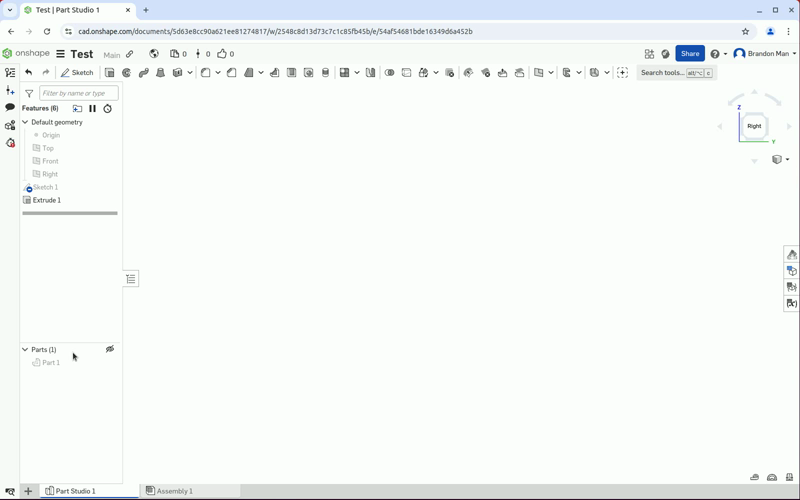
key_down(shift)
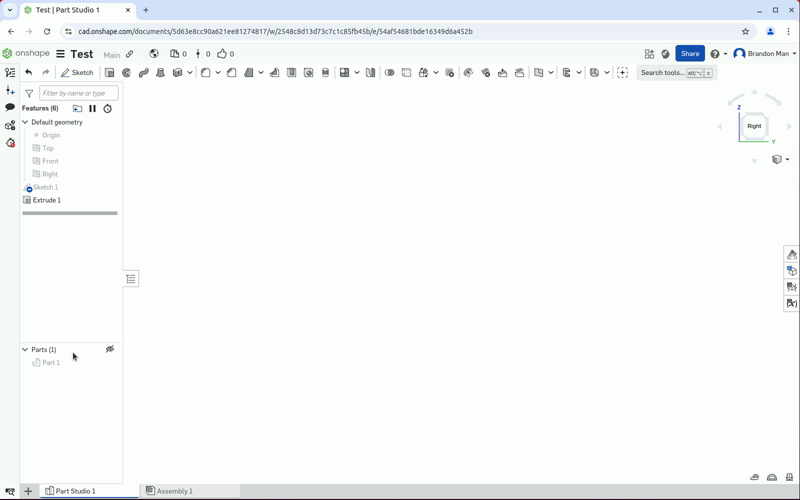
key(right)
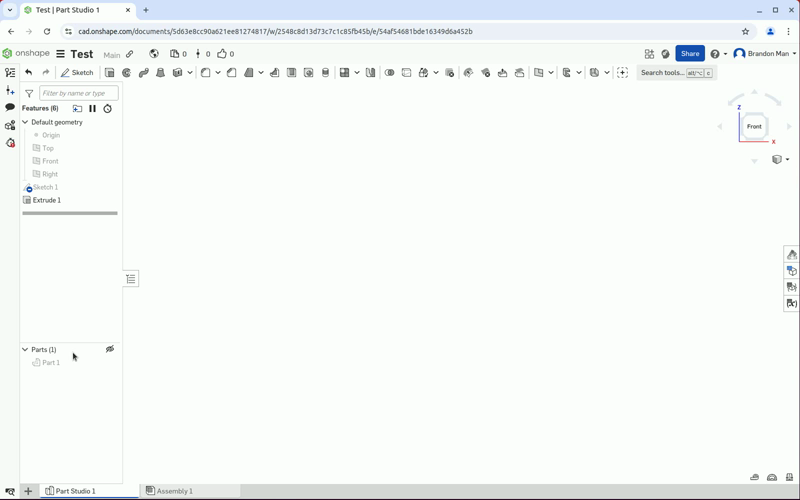
key_up(shift)
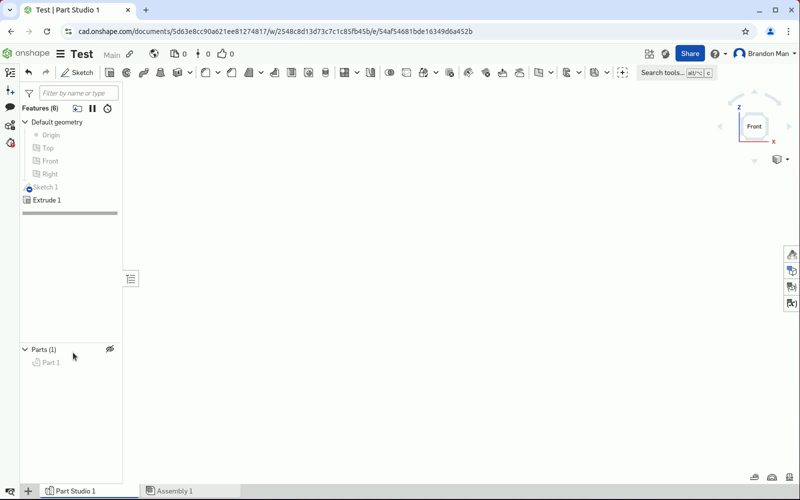
mouse_move(73, 352)
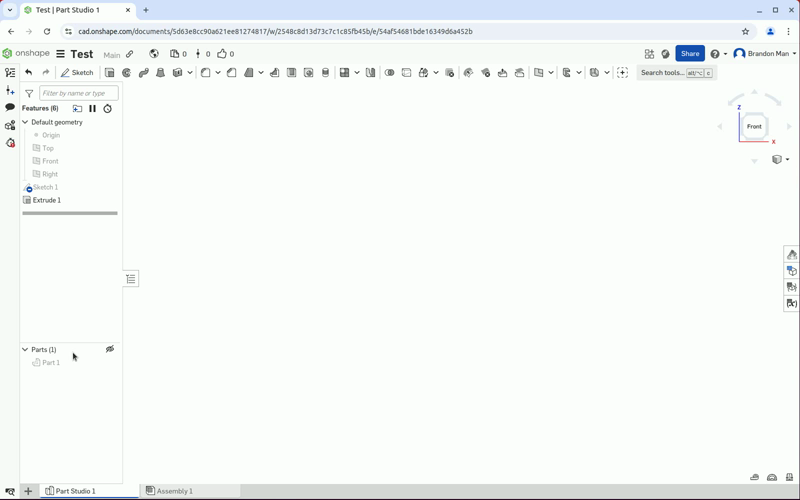
key(shift+y)
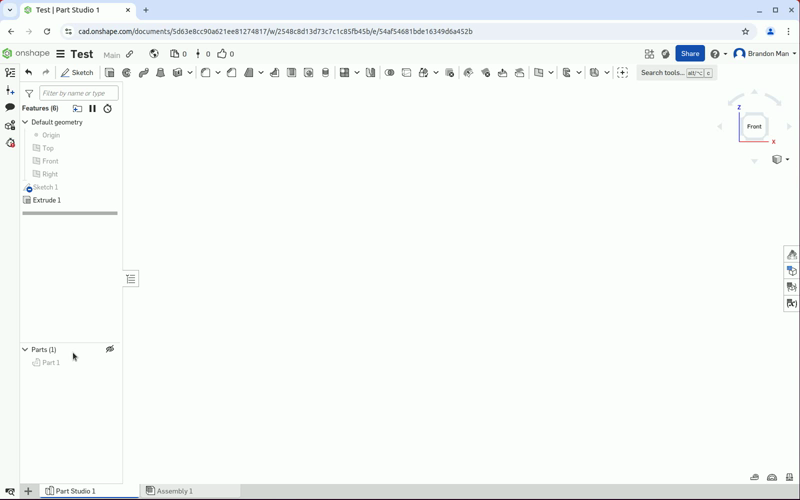
key(shift+s)
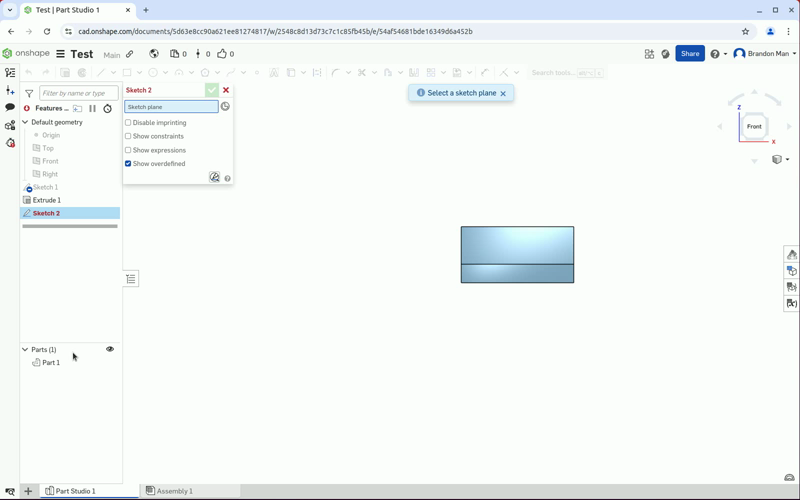
mouse_move(73, 163)
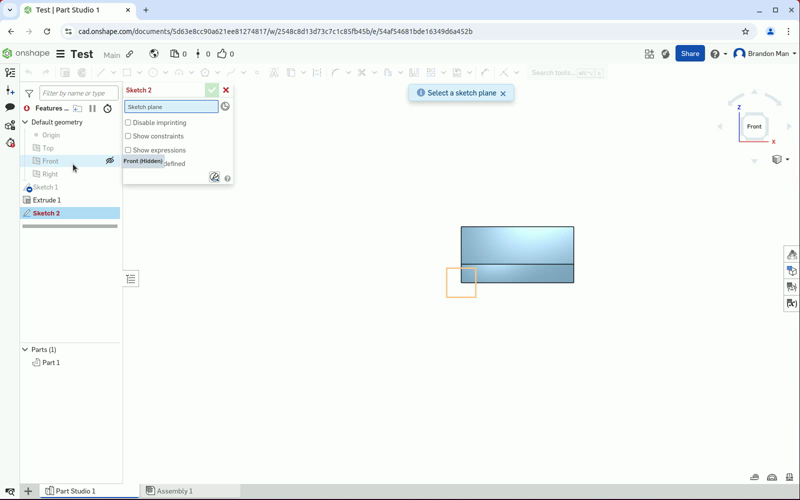
click(73, 163)
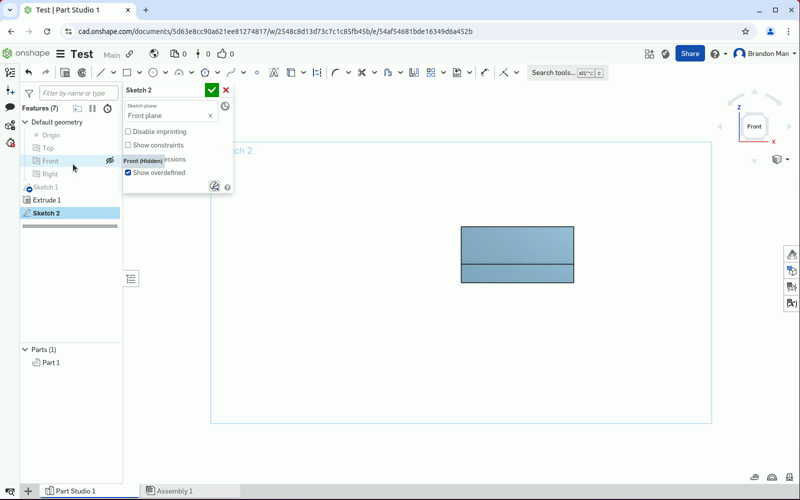
mouse_move(73, 352)
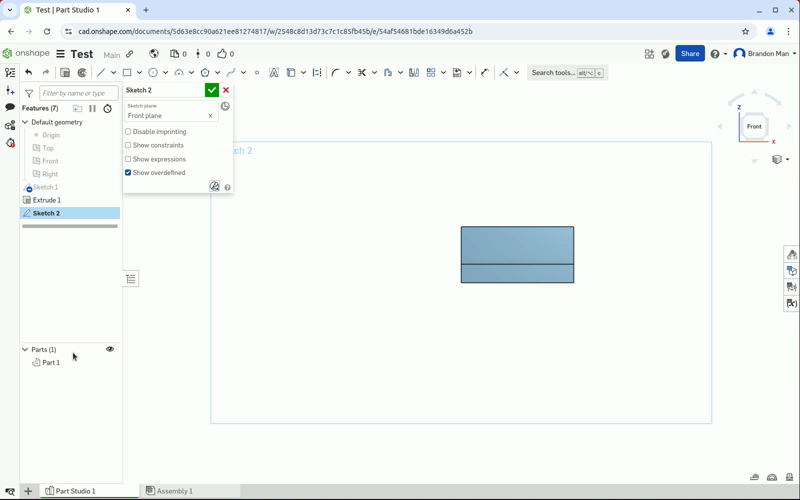
key(y)
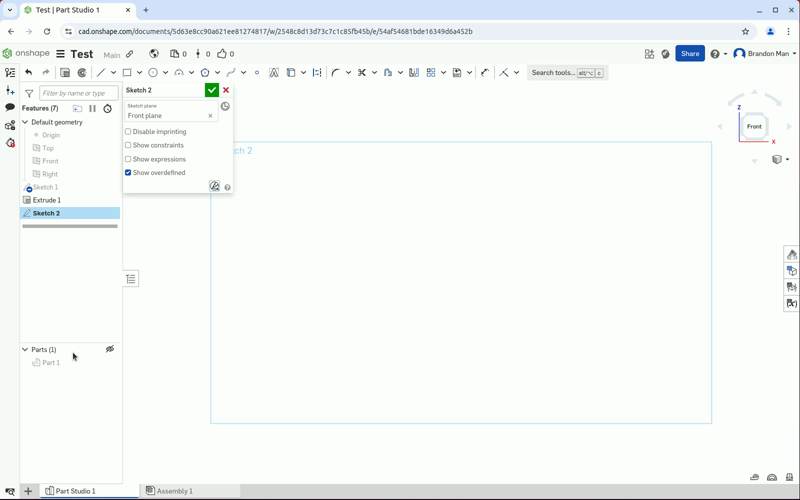
key(l)
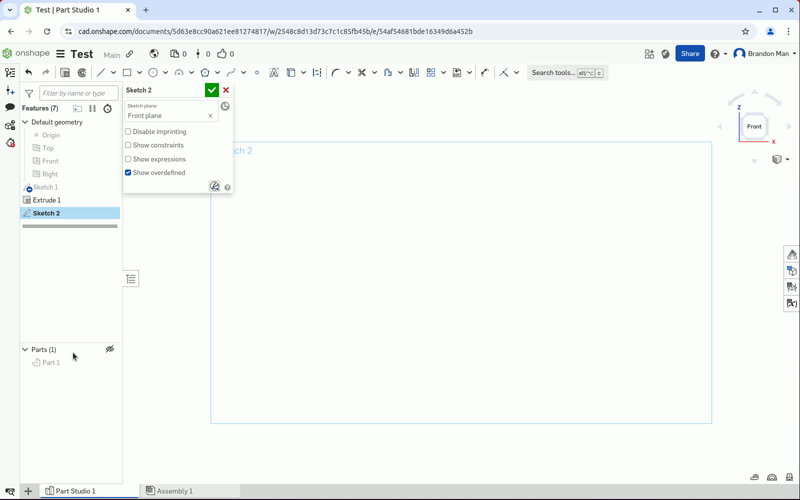
key_down(shift)
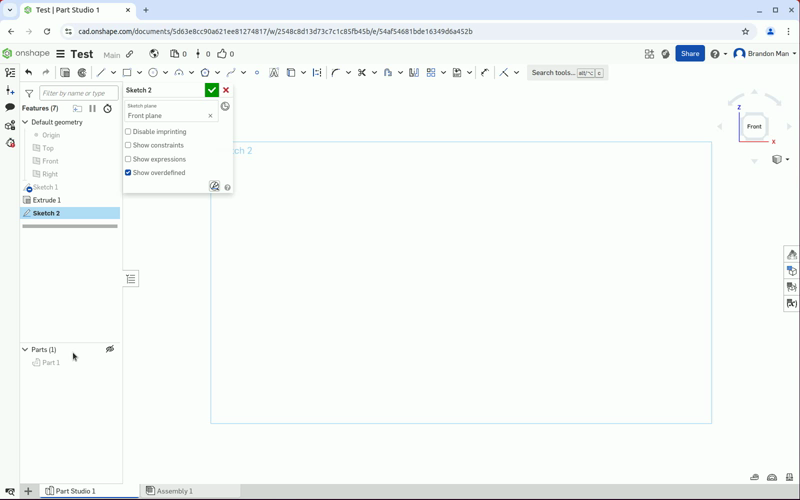
mouse_move(460, 282)
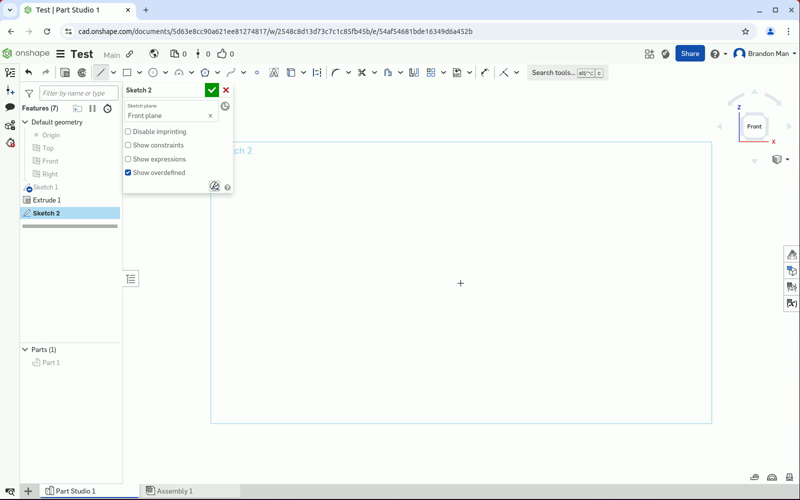
click(460, 282)
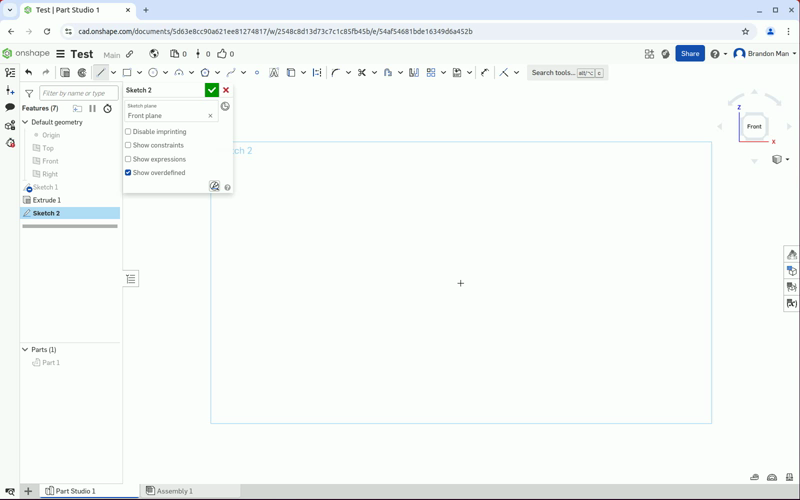
key_up(shift)
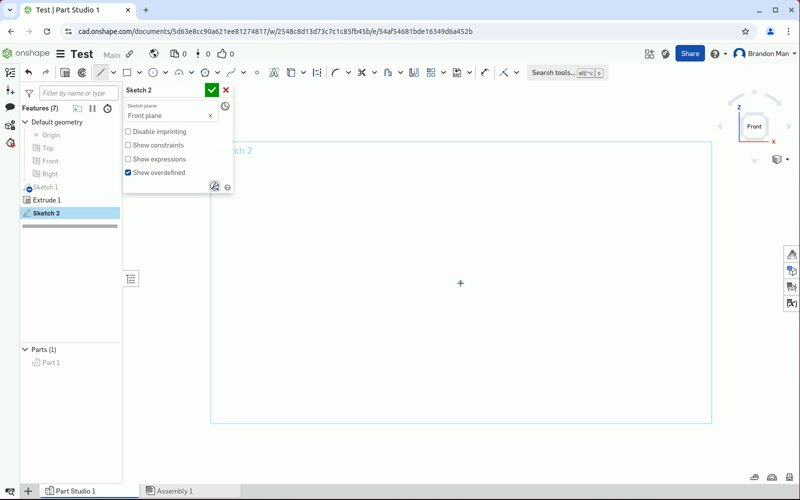
key_down(shift)
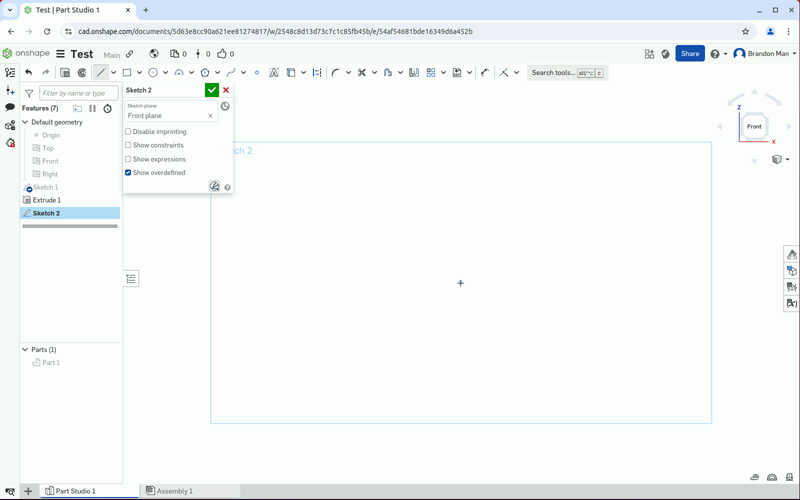
mouse_move(573, 282)
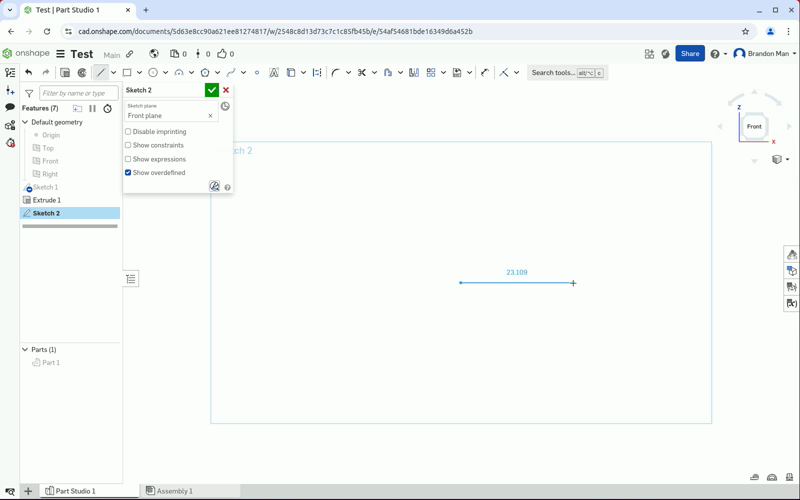
click(573, 282)
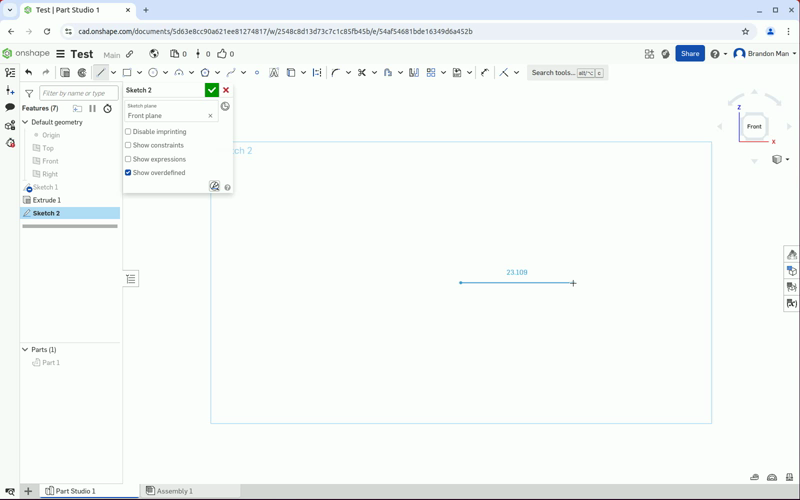
key_up(shift)
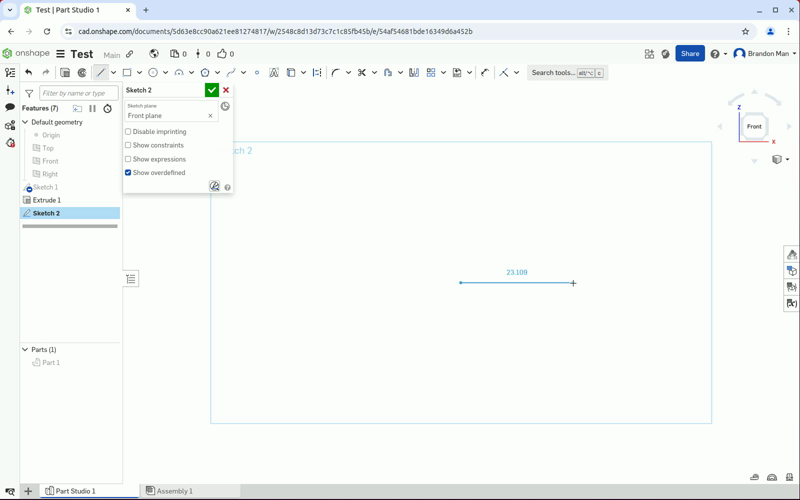
key_down(shift)
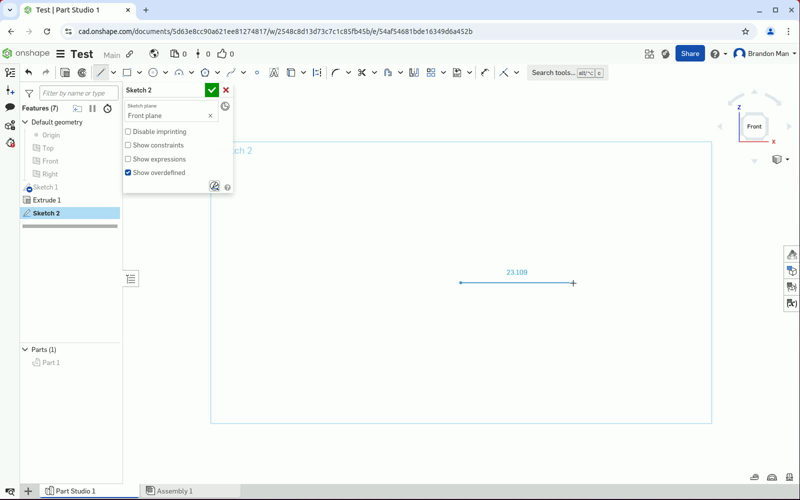
mouse_move(589, 282)
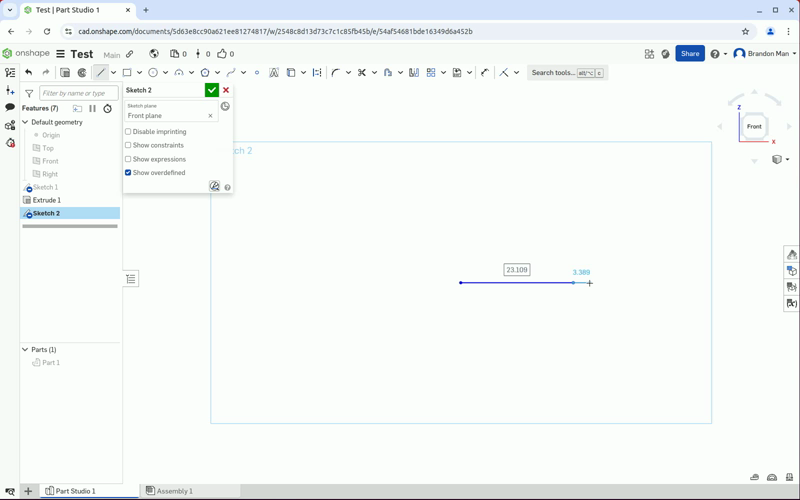
mouse_move(573, 264)
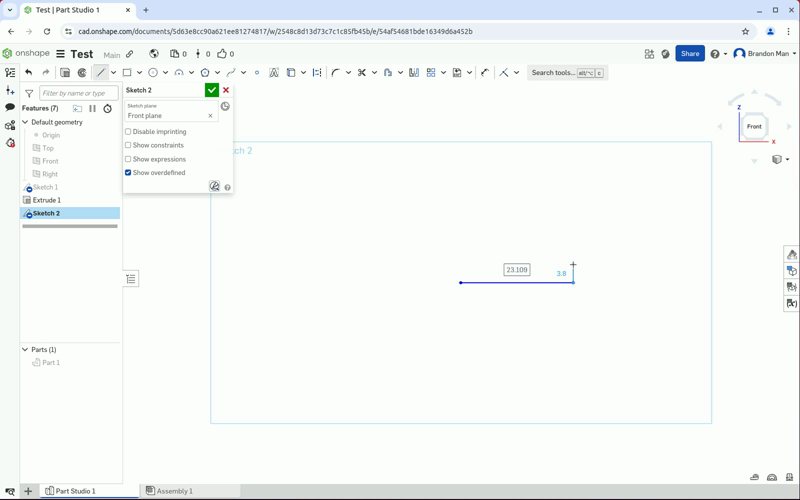
click(573, 264)
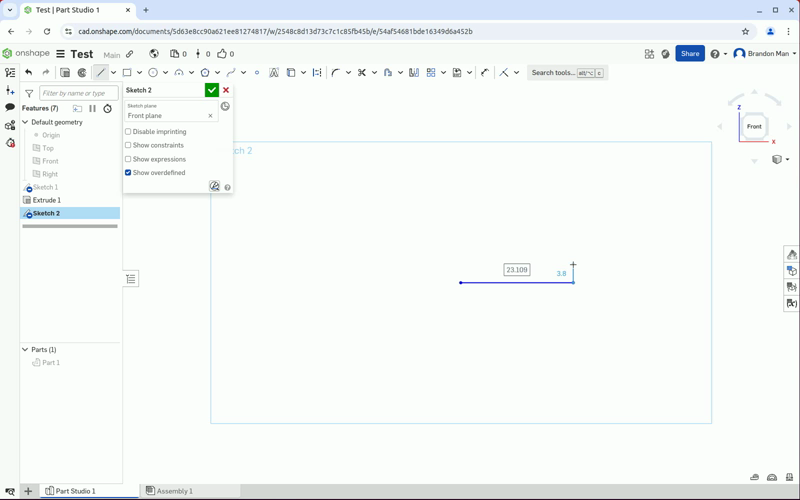
key_up(shift)
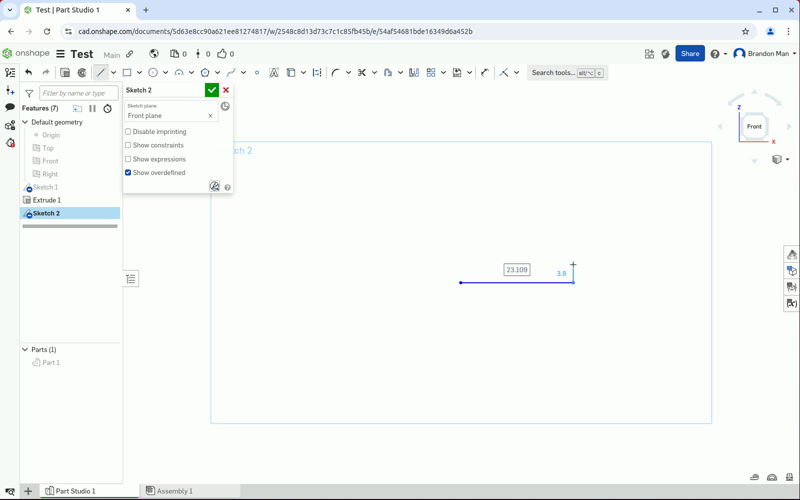
key_down(shift)
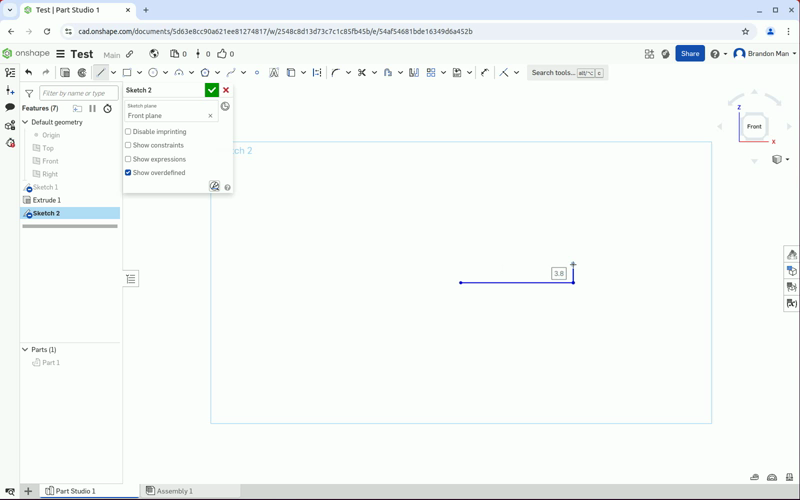
mouse_move(498, 264)
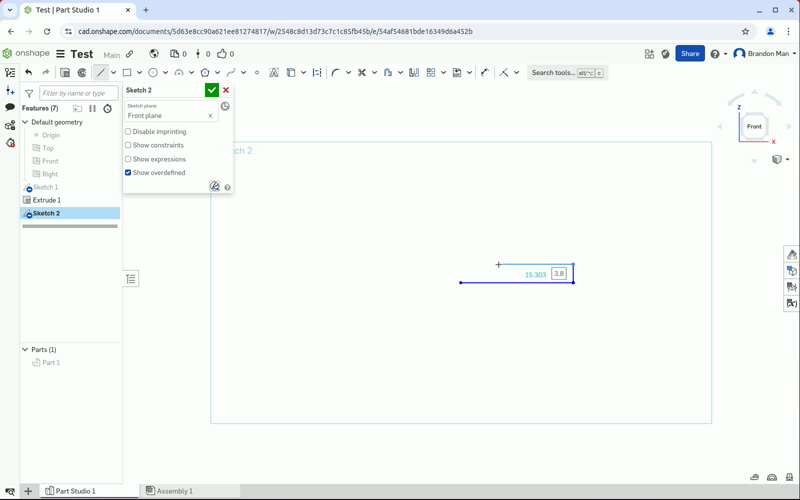
click(498, 264)
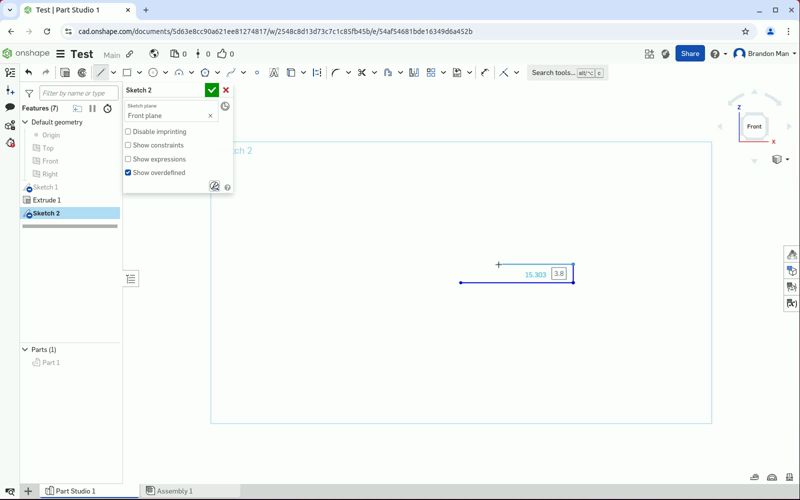
key_up(shift)
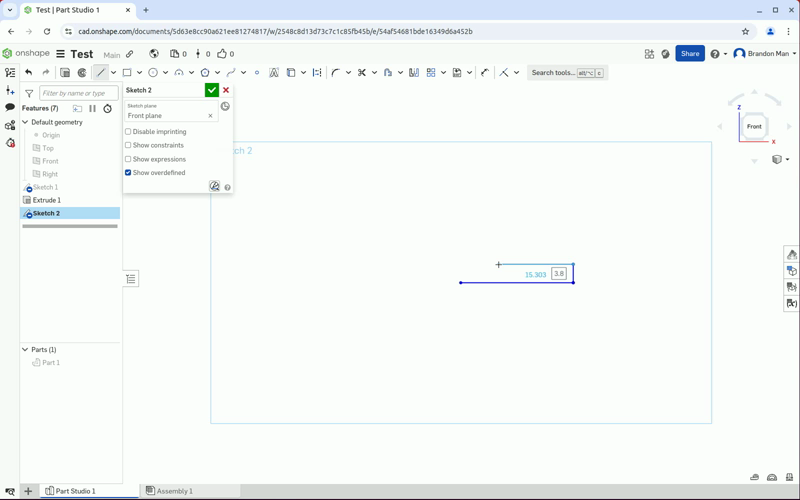
key_down(shift)
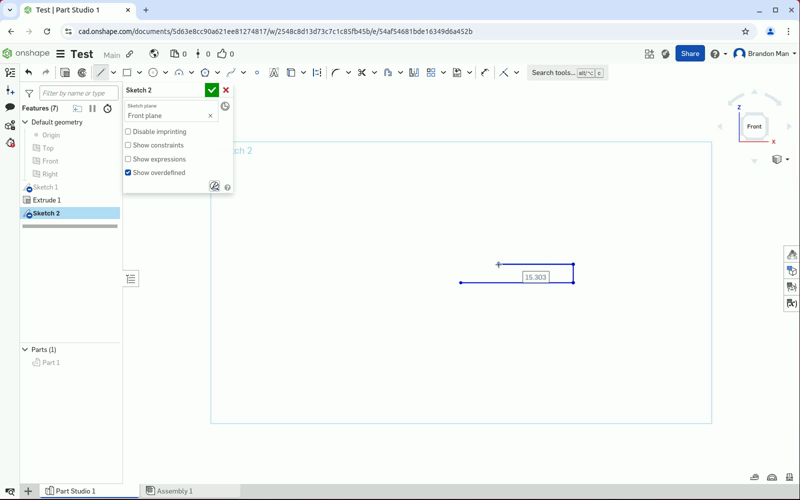
mouse_move(528, 264)
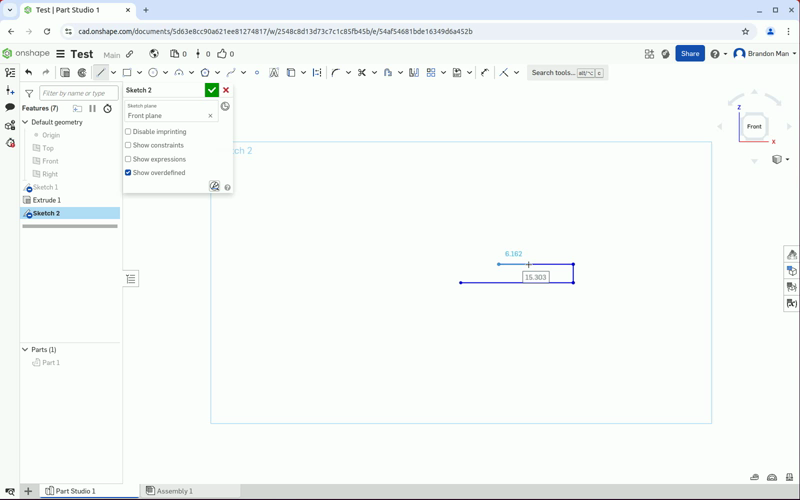
mouse_move(498, 226)
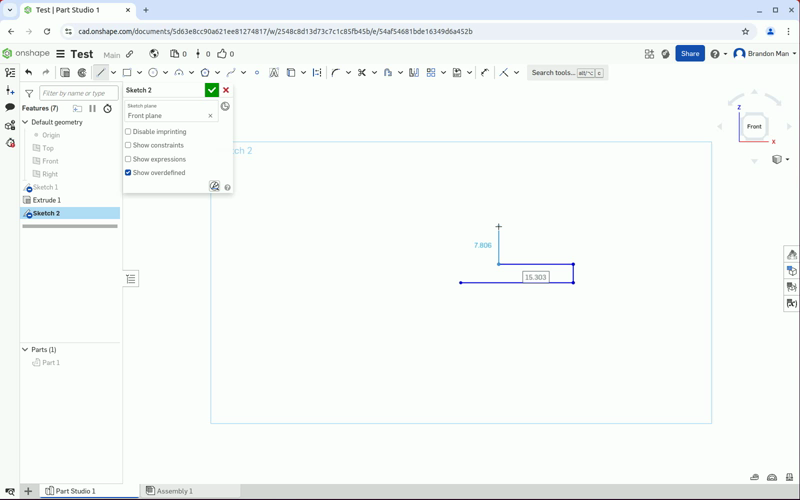
click(498, 226)
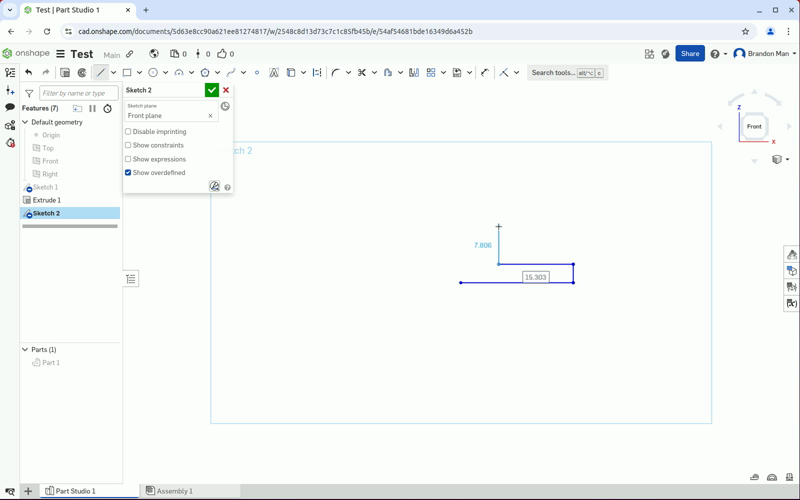
key_up(shift)
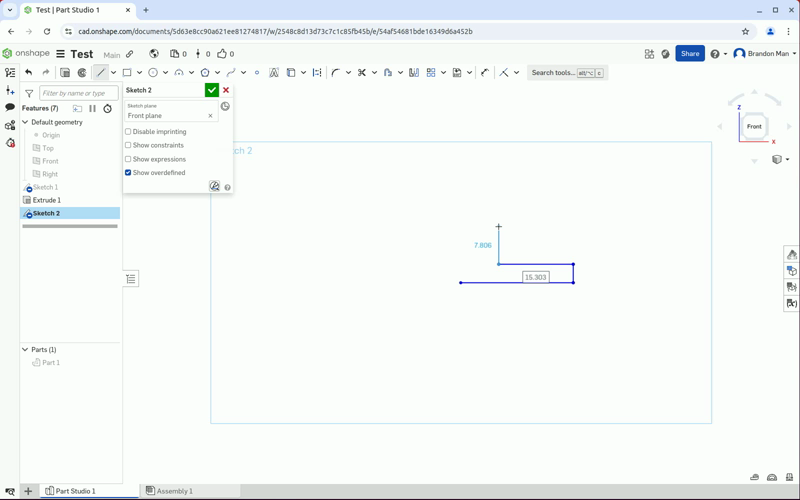
key_down(shift)
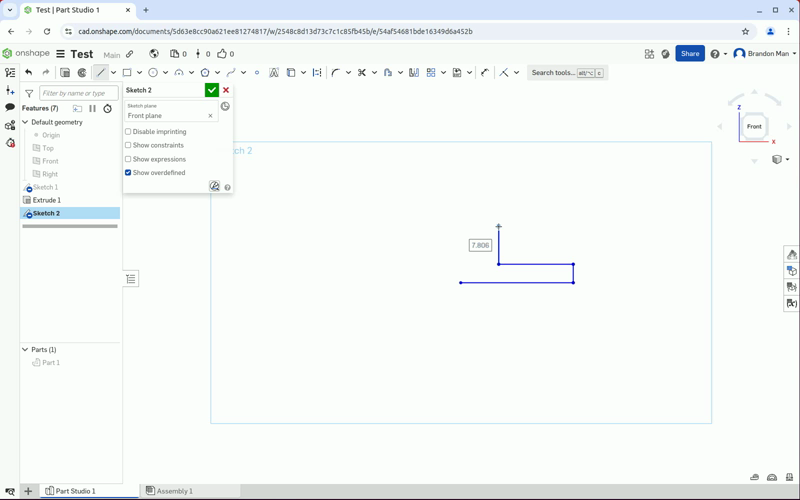
mouse_move(528, 226)
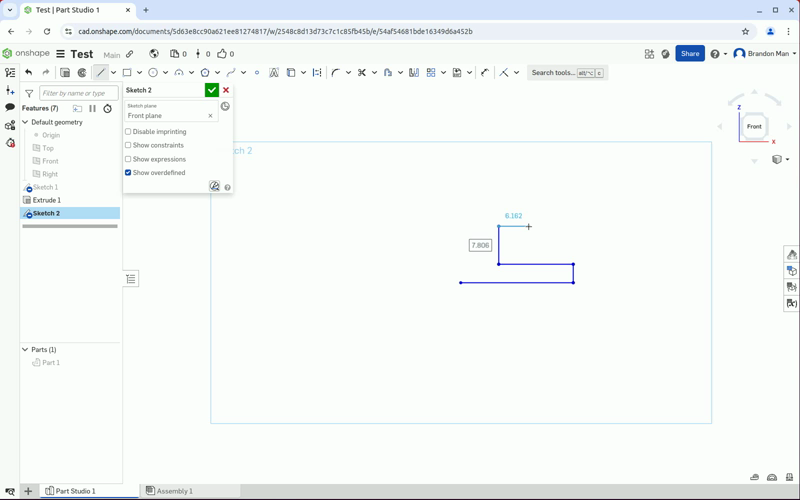
mouse_move(498, 208)
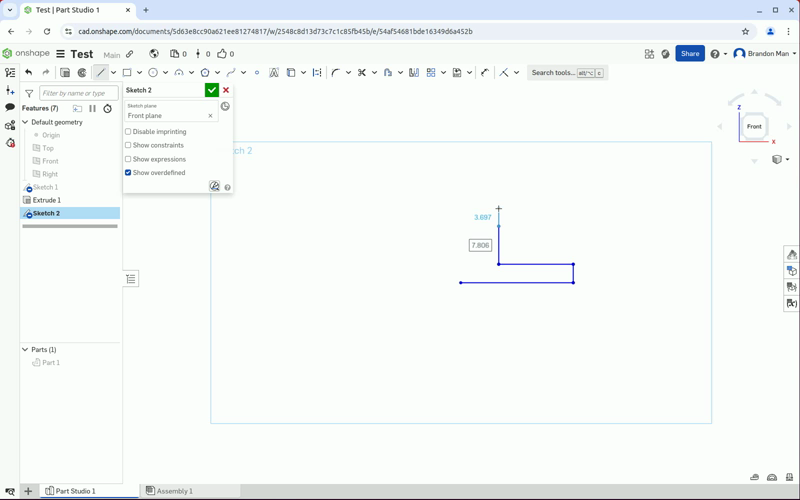
click(498, 208)
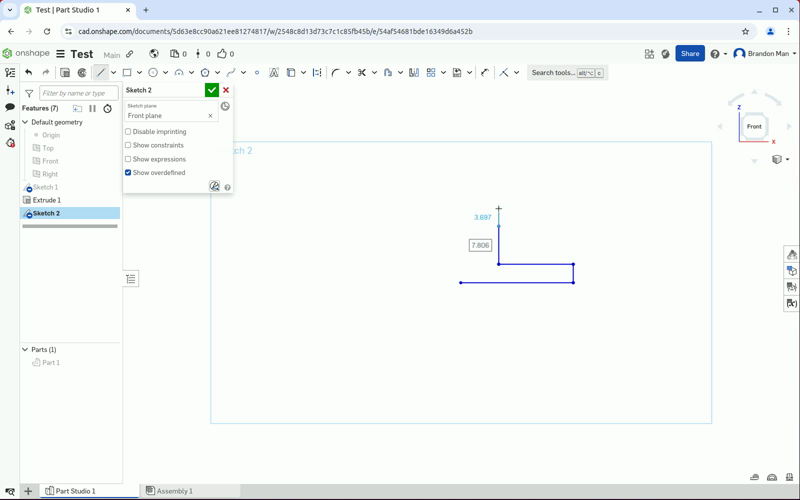
key_up(shift)
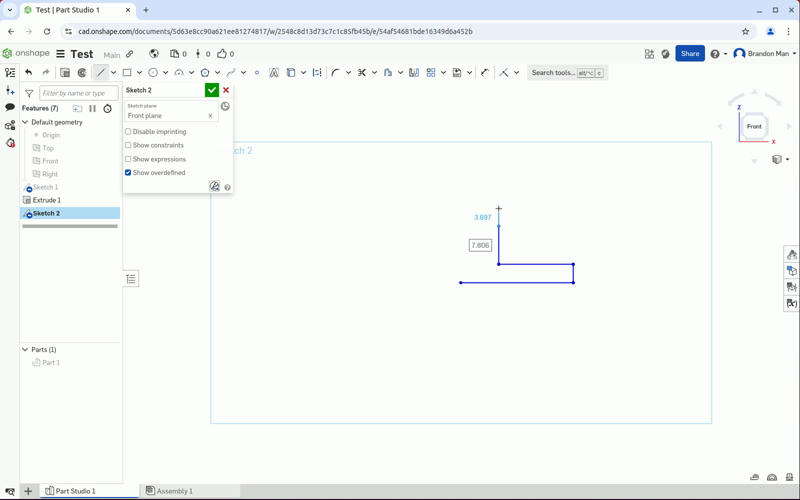
key_down(shift)
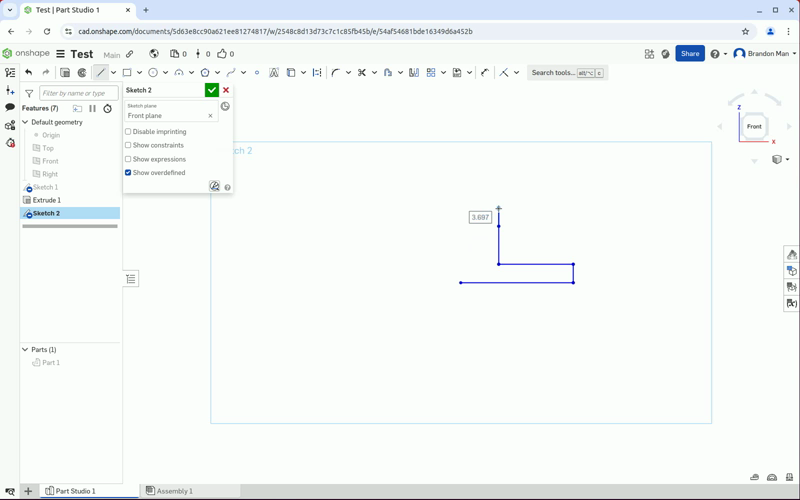
mouse_move(528, 208)
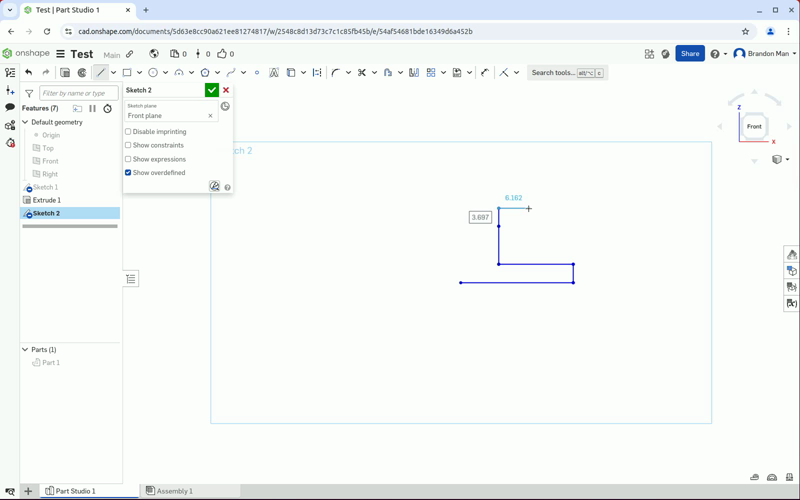
mouse_move(460, 208)
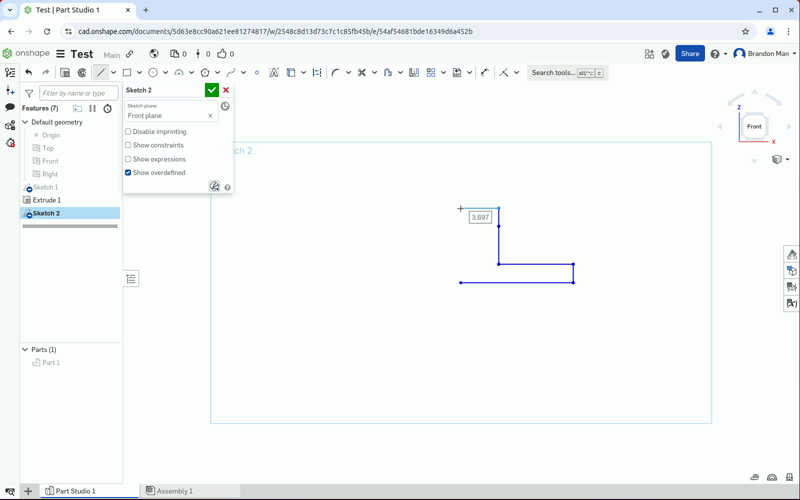
click(460, 208)
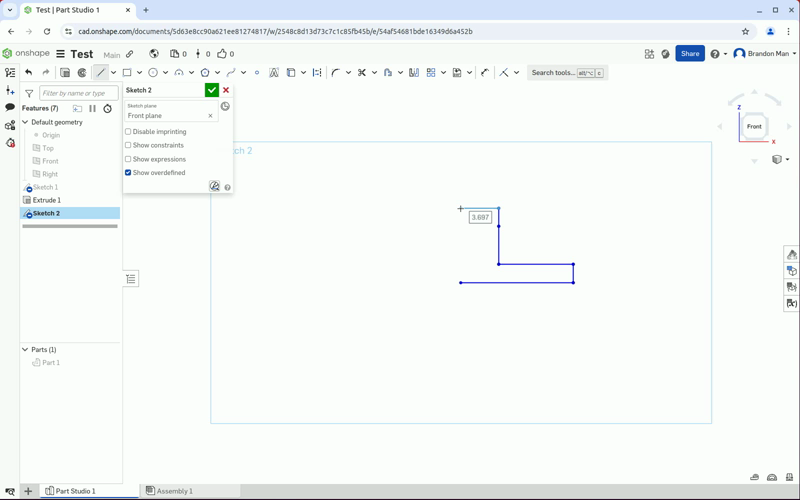
key_up(shift)
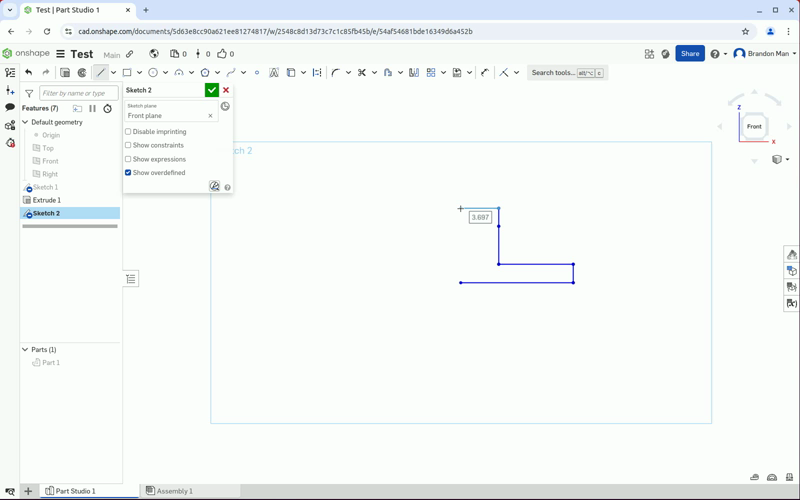
key_down(shift)
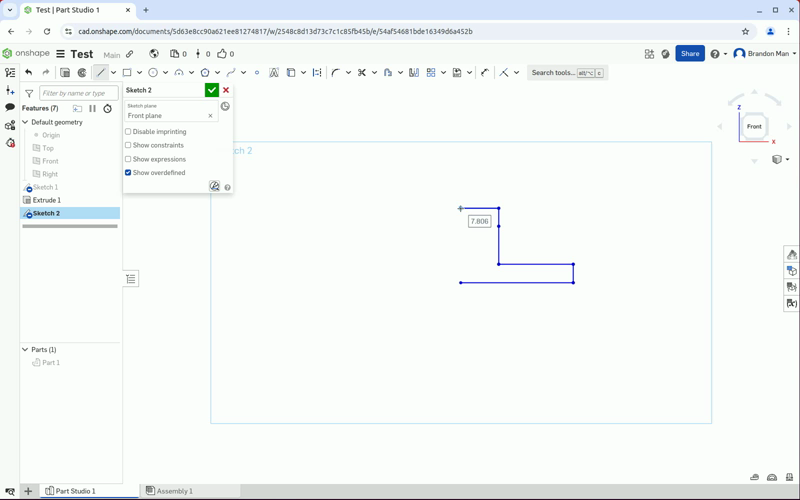
mouse_move(460, 282)
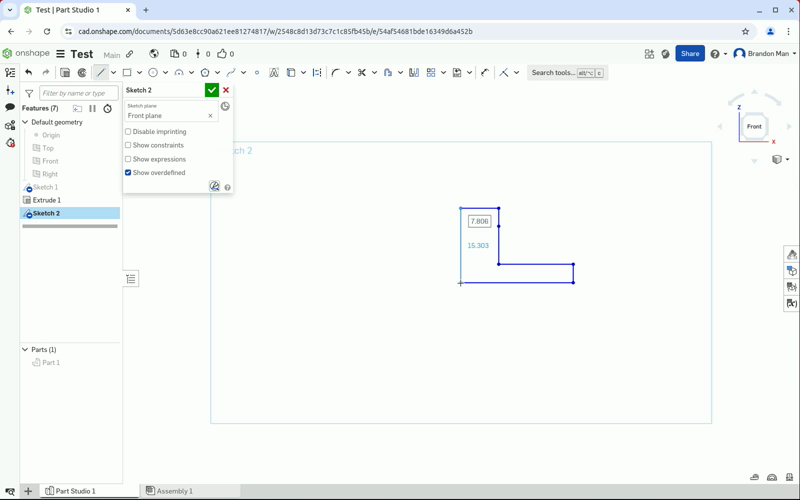
key_up(shift)
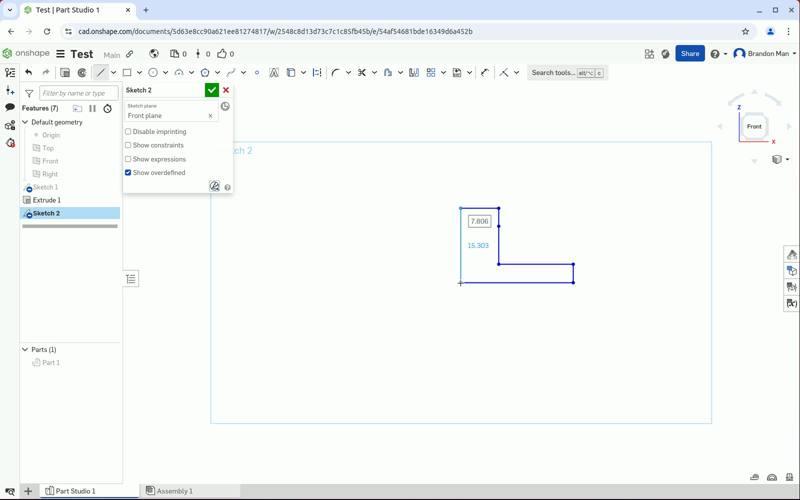
click(460, 282)
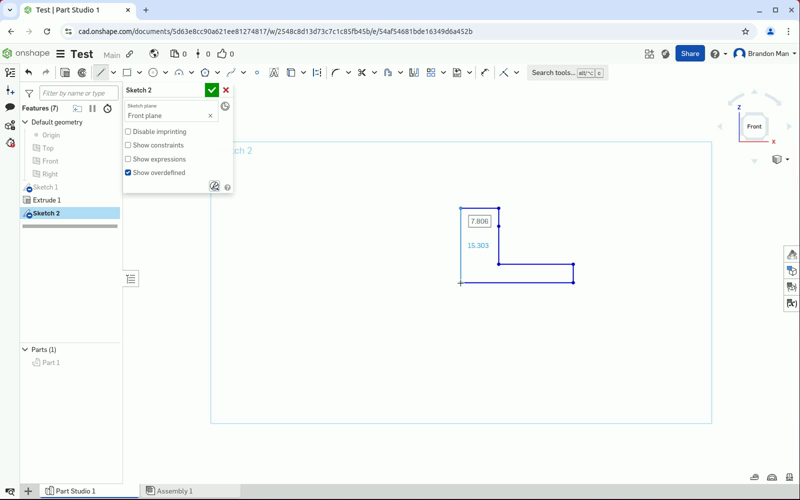
key(esc)
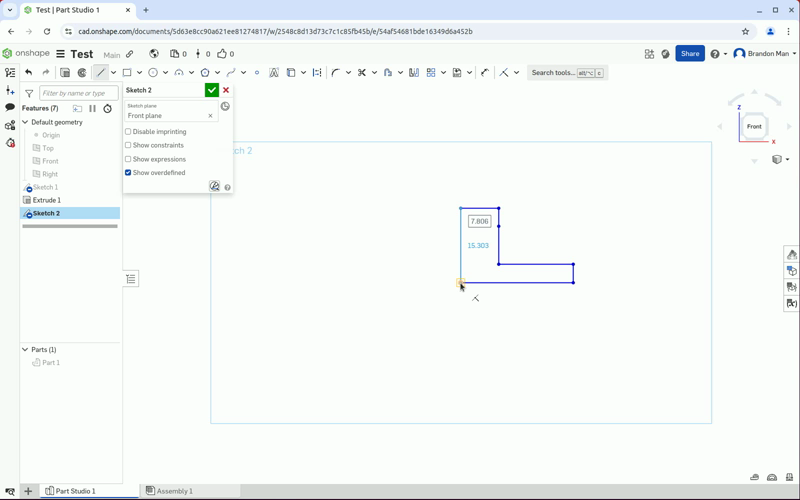
mouse_move(470, 269)
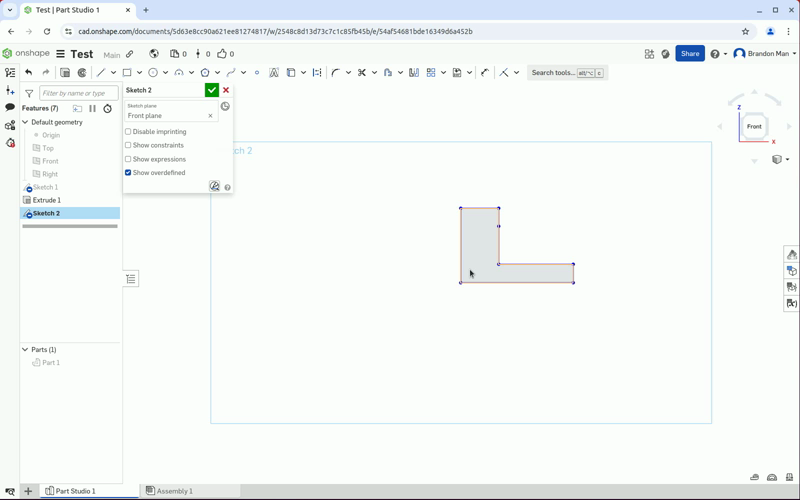
click(470, 269)
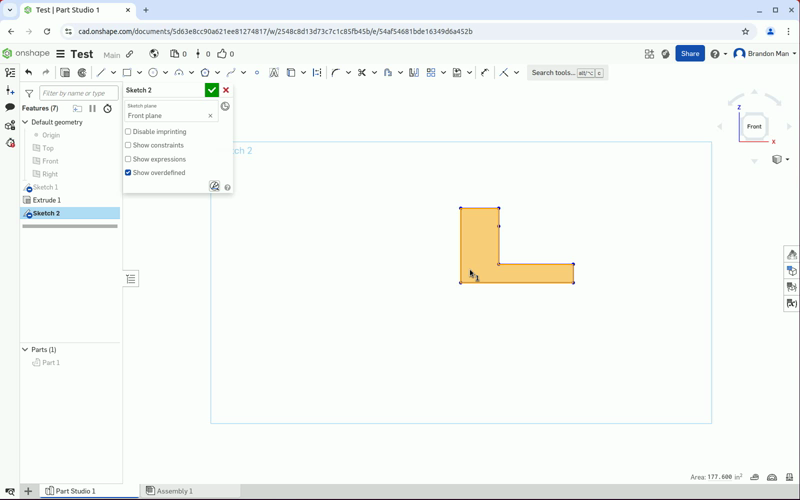
mouse_move(73, 352)
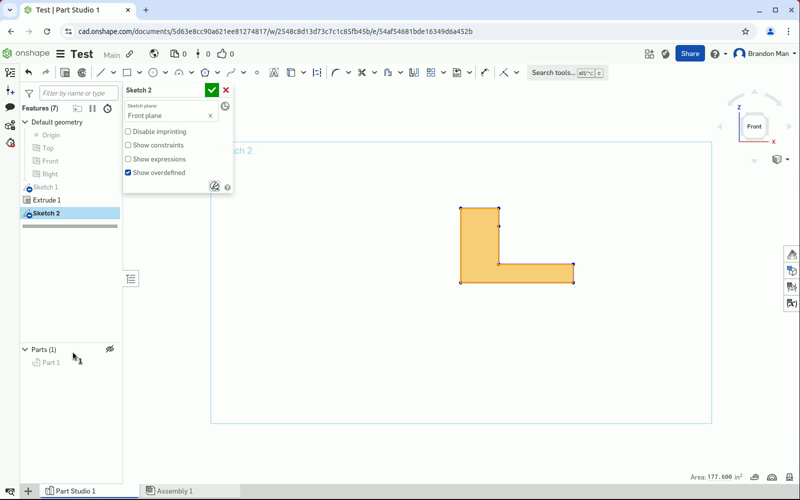
key(shift+y)
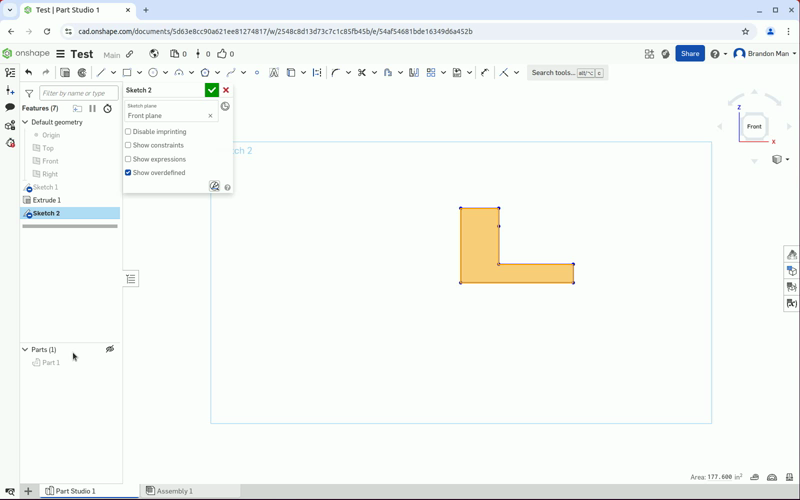
key(shift+e)
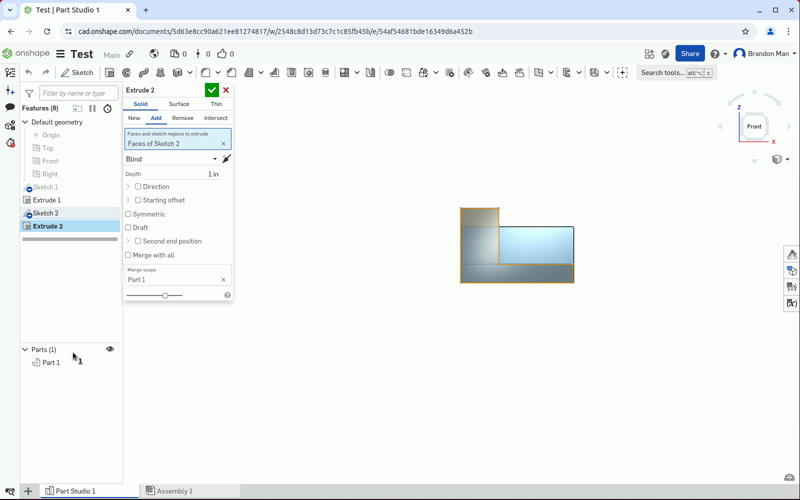
mouse_move(143, 106)
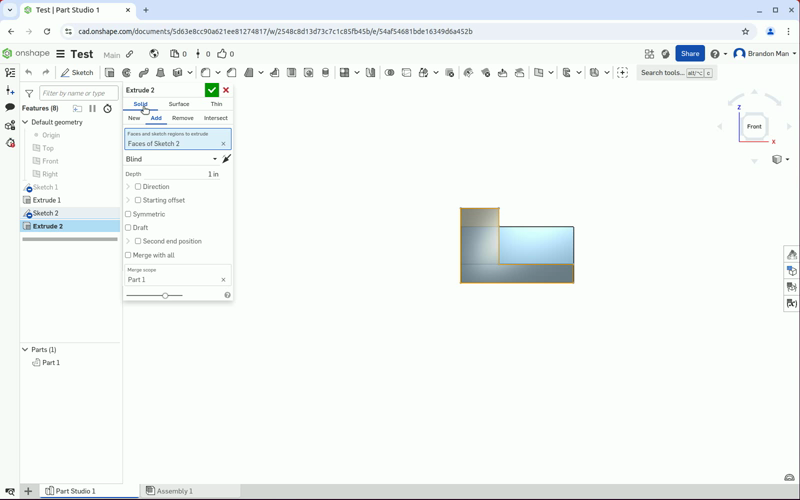
click(143, 106)
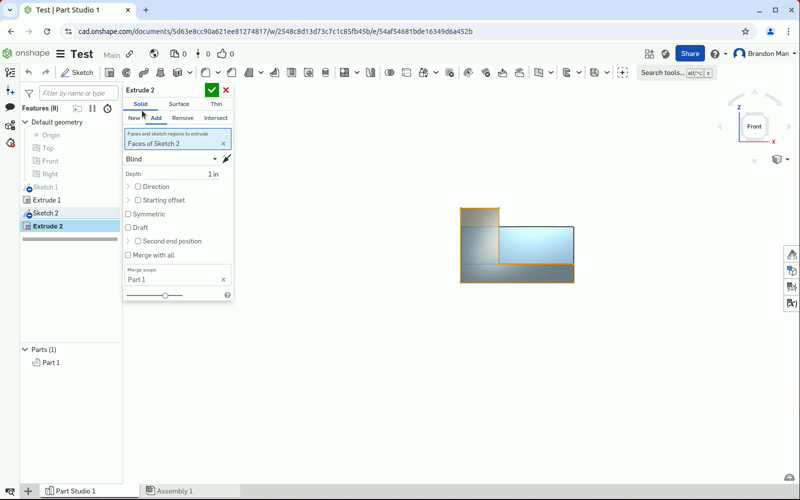
mouse_move(137, 120)
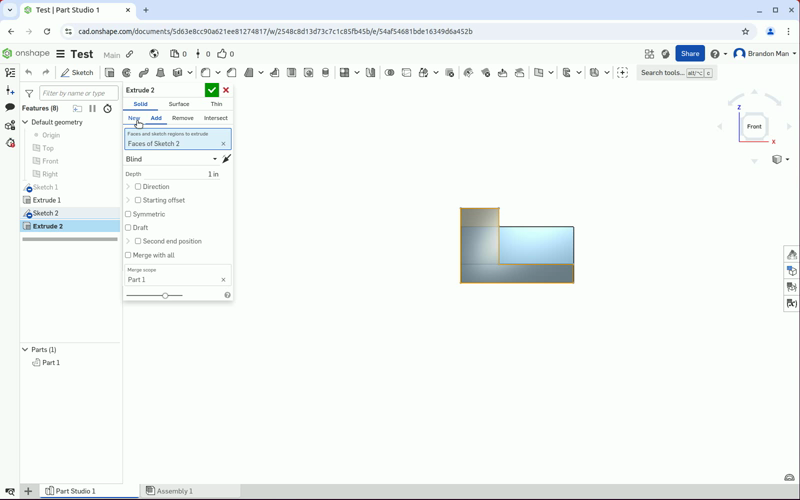
click(137, 120)
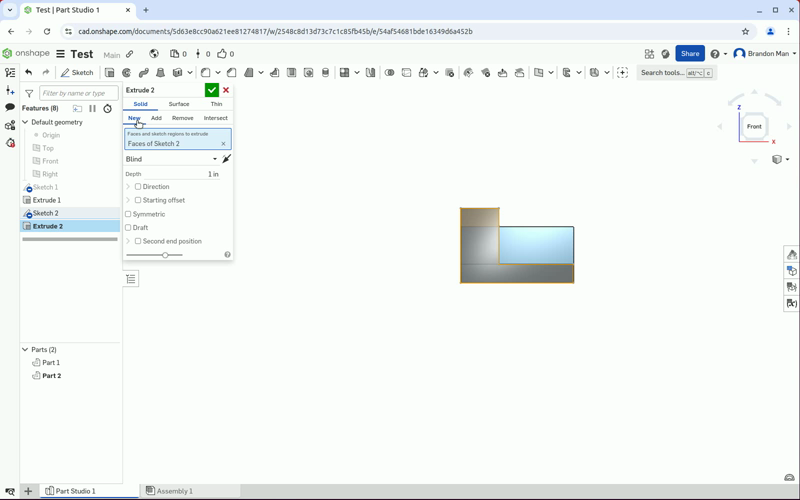
key(tab, 4)
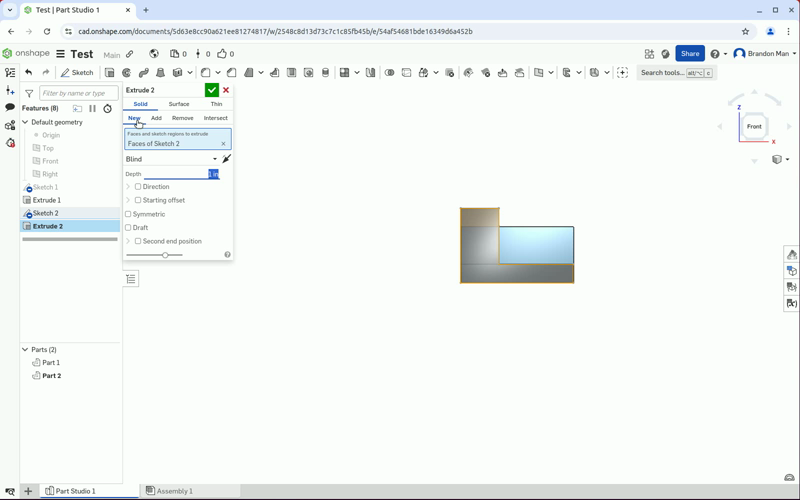
text(-15.405)
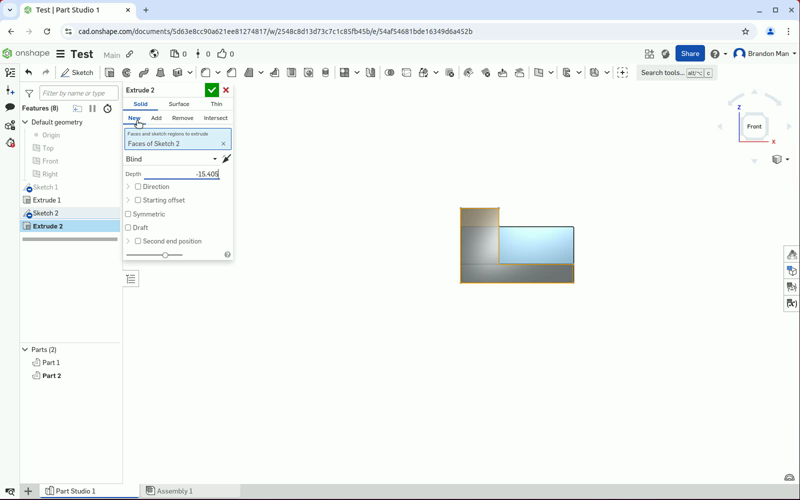
key(enter)
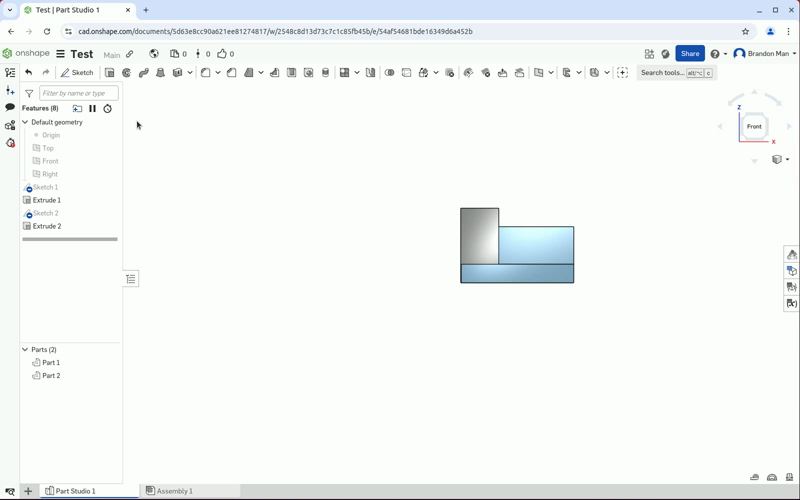
key(shift+h)
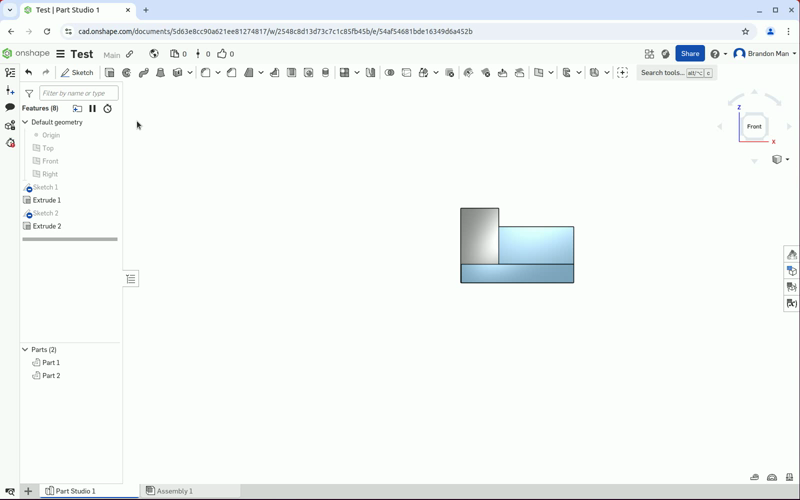
key(shift+h)
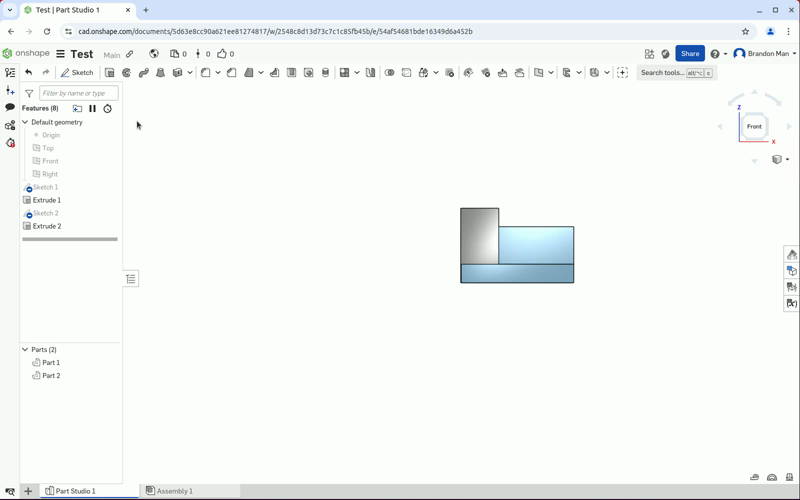
key(shift+7)
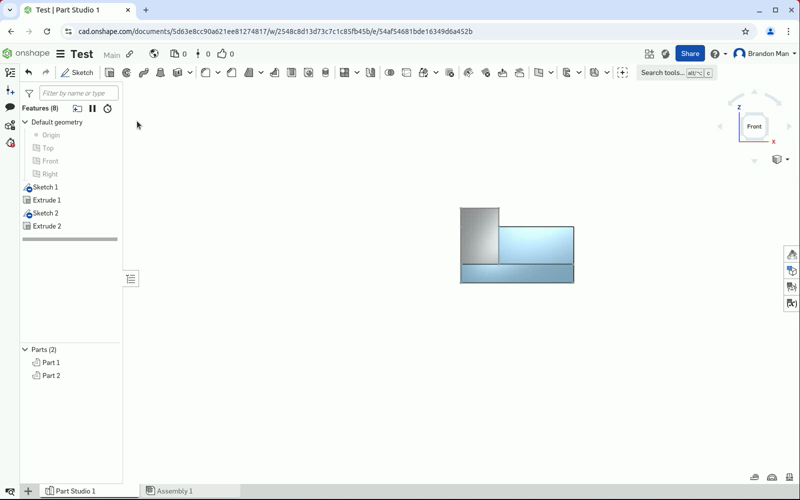
key(left, 2)
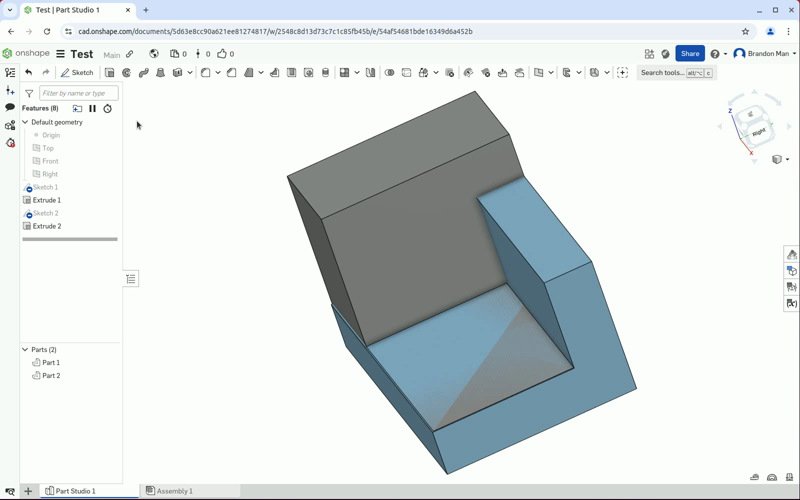
key(down, 2)
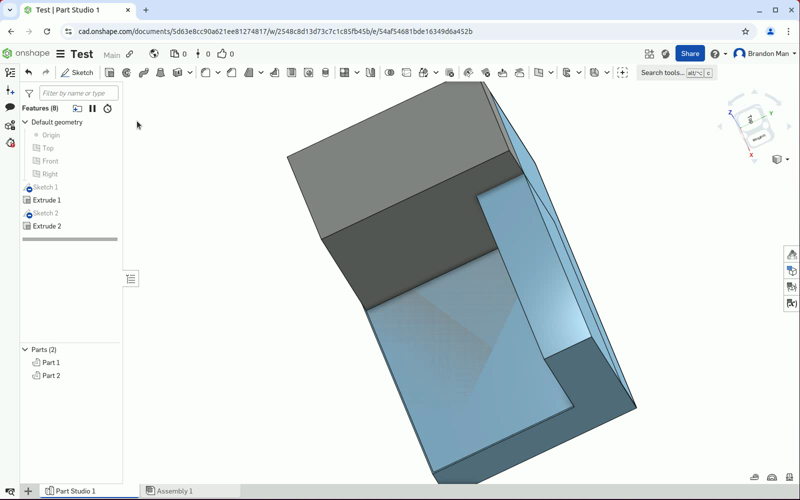
key(up, 2)
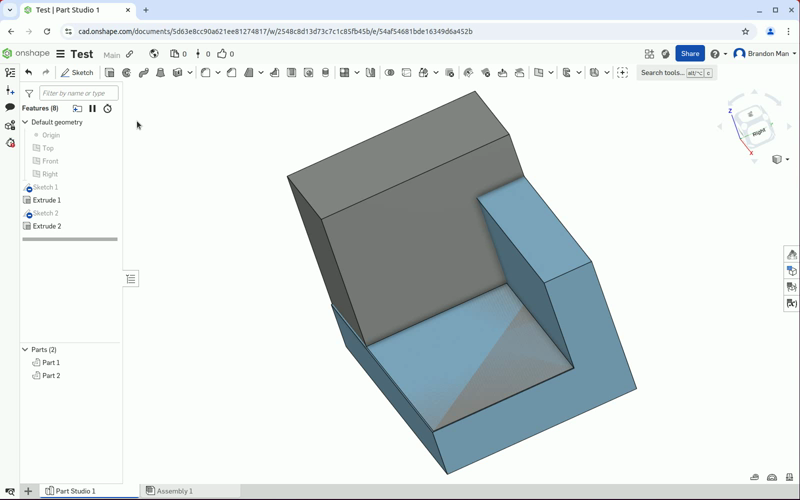
key(right, 2)
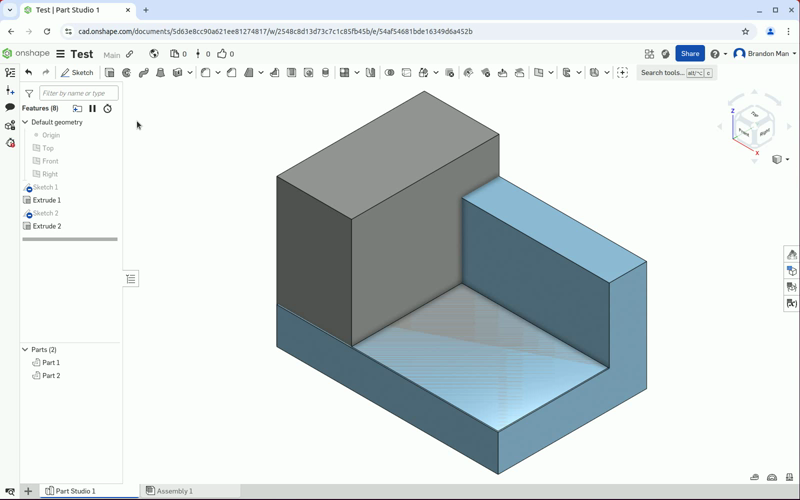
mouse_move(73, 189)
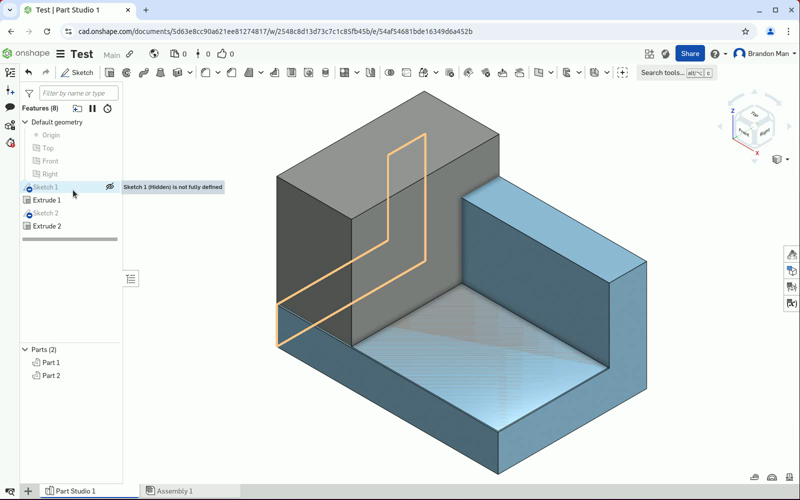
click(73, 189)